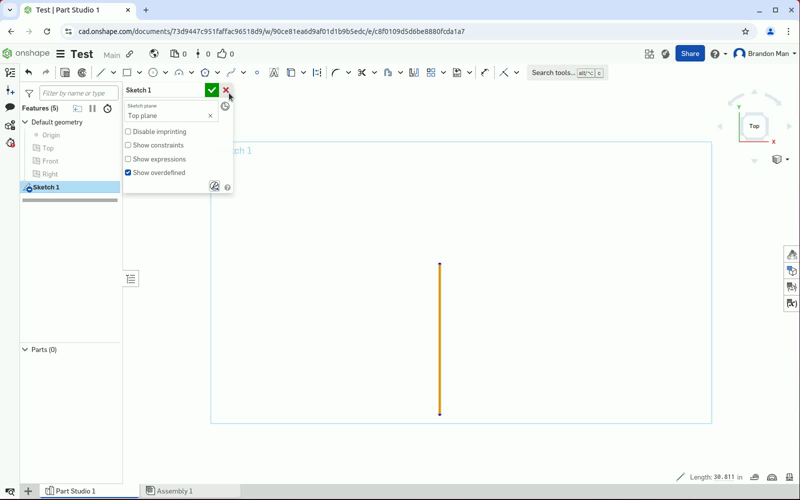
key(shift+h)
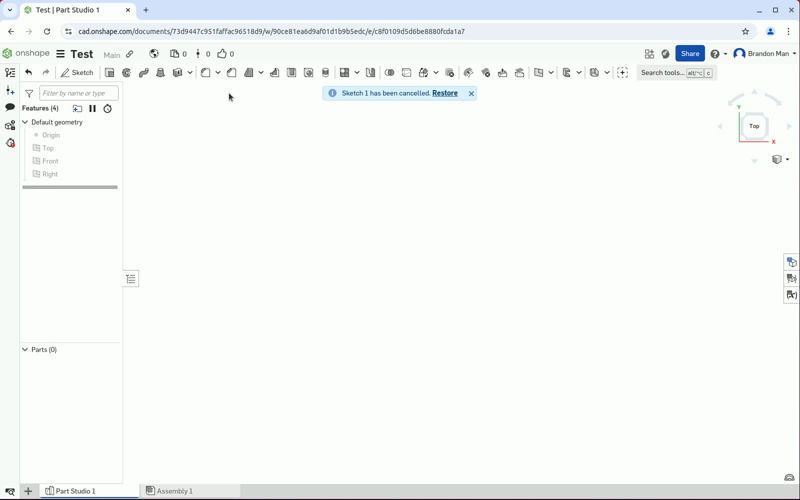
mouse_move(73, 352)
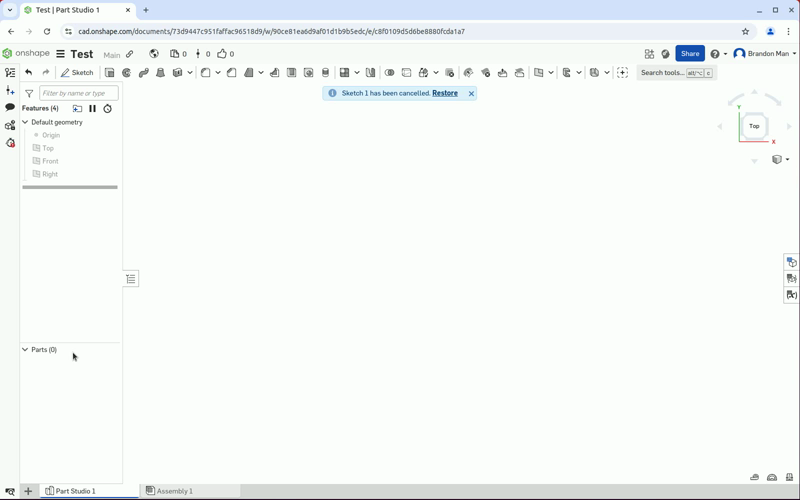
key(y)
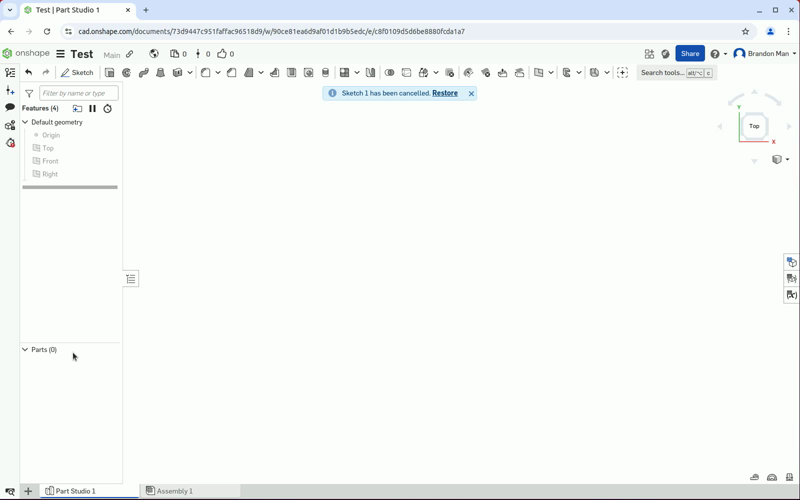
key(shift+p)
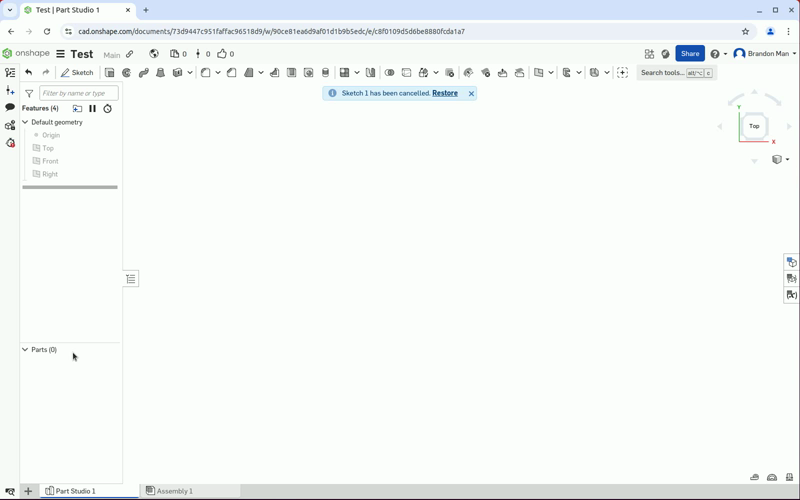
key(space)
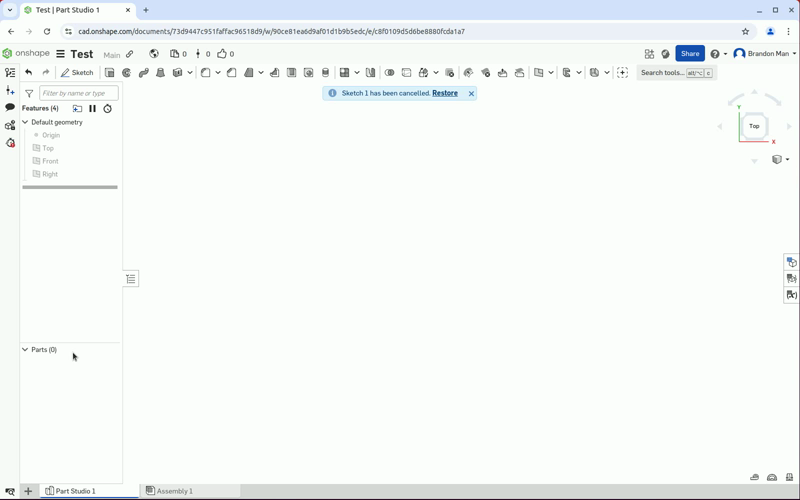
key_down(shift)
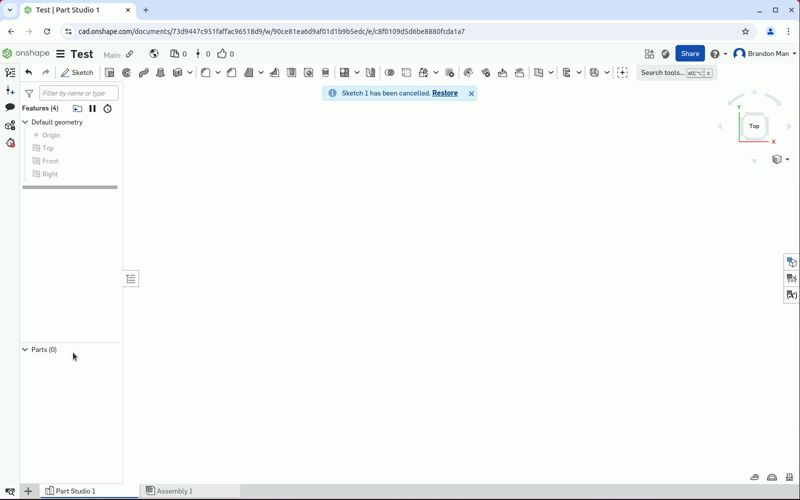
key(up)
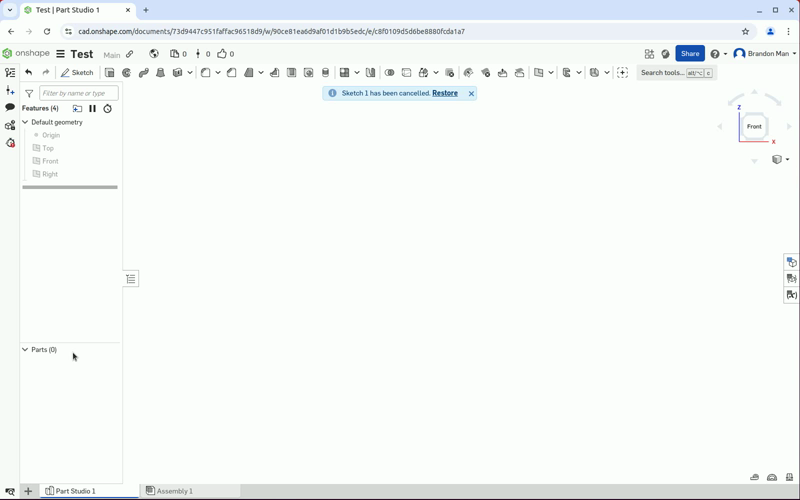
key_up(shift)
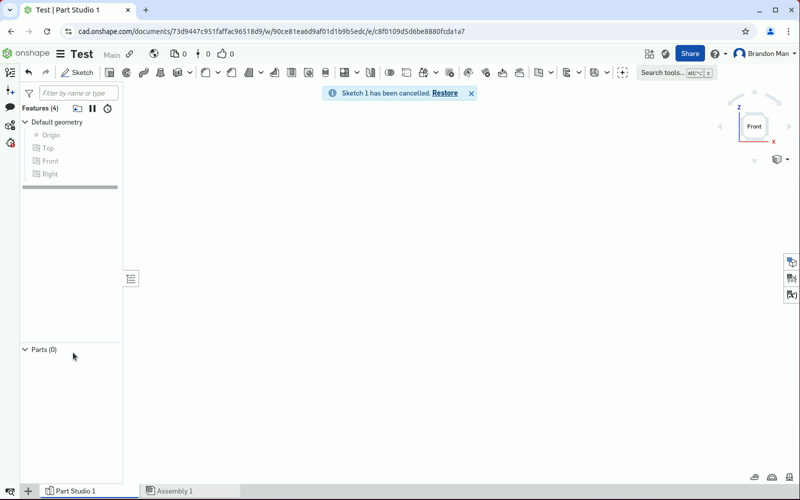
mouse_move(73, 352)
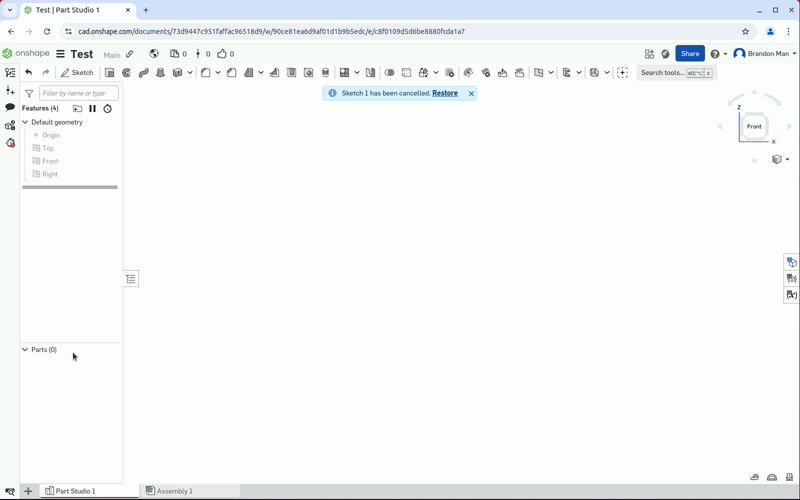
key(shift+y)
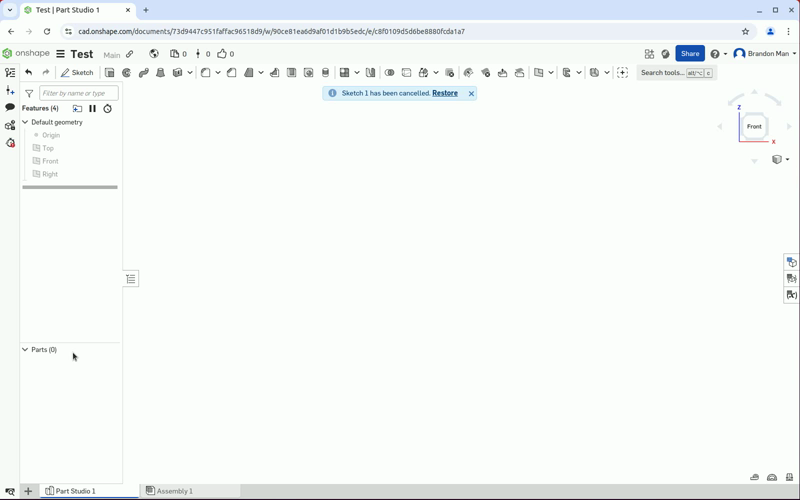
key(shift+s)
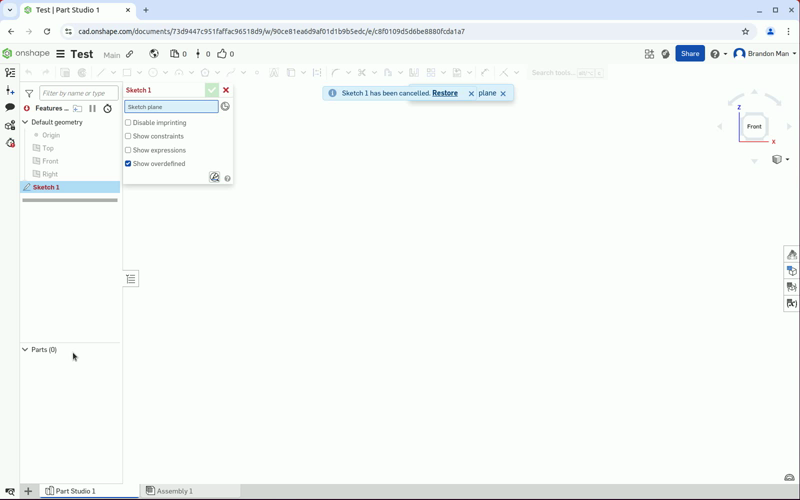
mouse_move(73, 163)
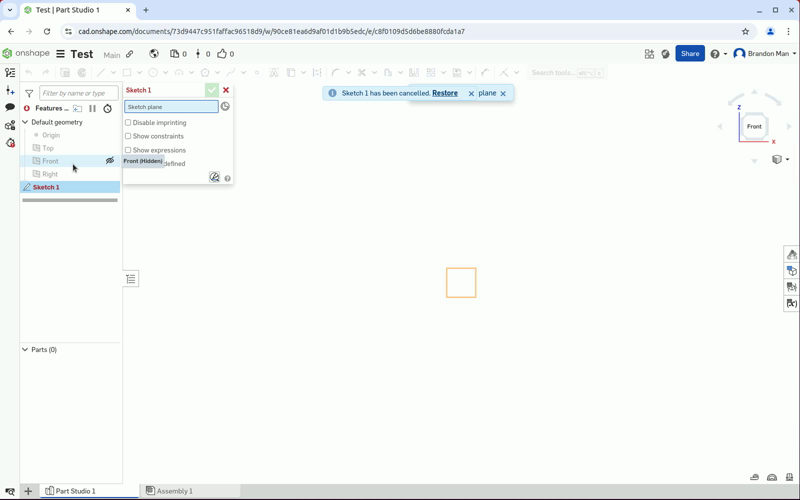
click(73, 163)
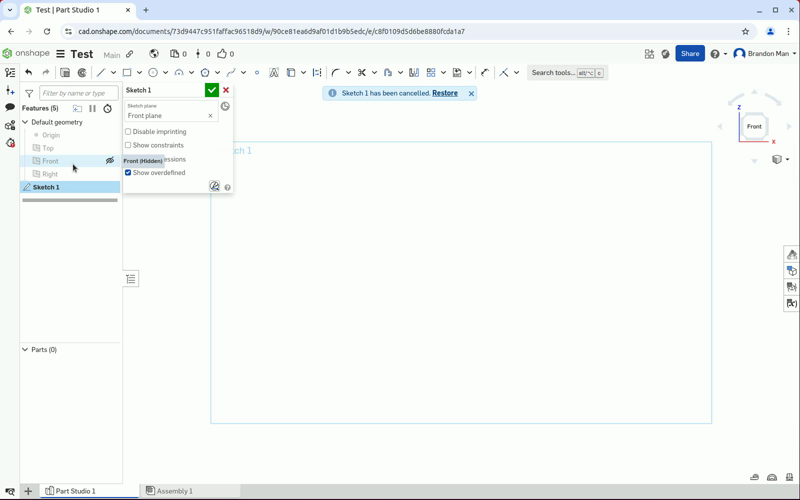
mouse_move(73, 352)
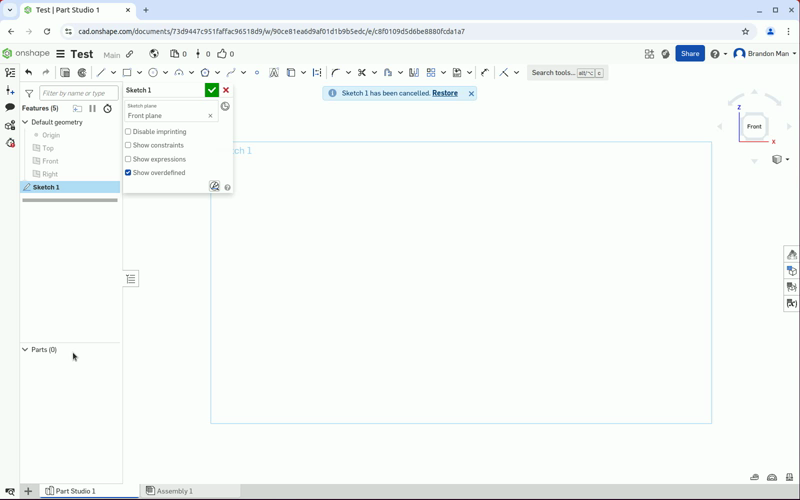
key(y)
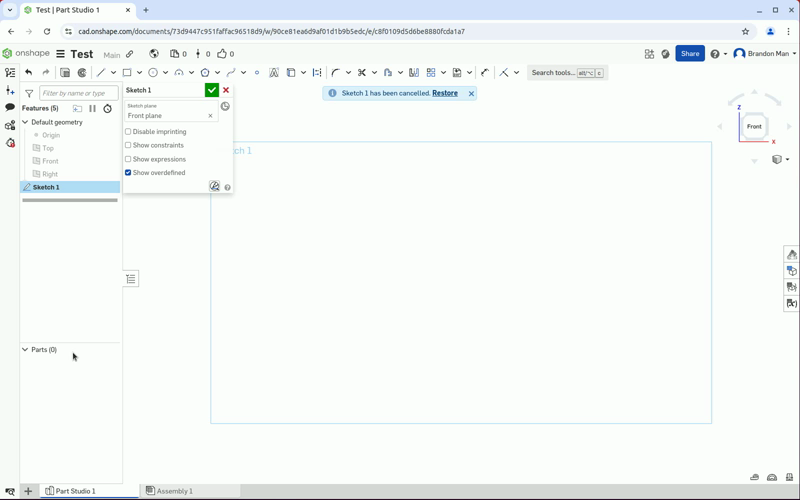
key(l)
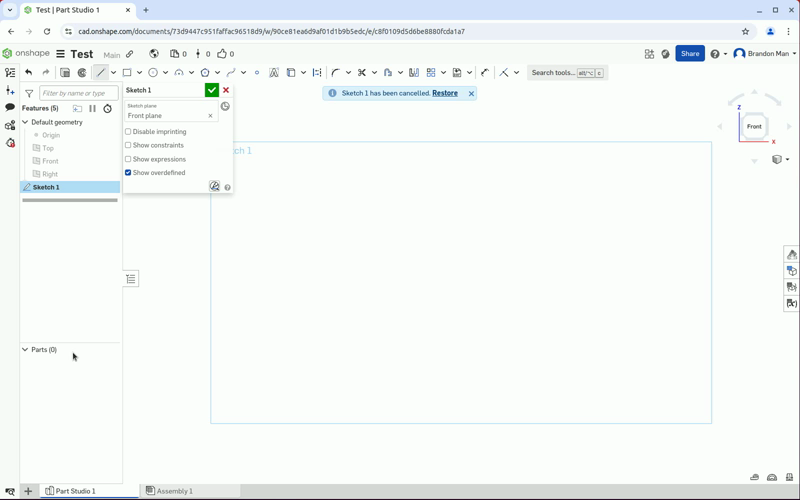
key_down(shift)
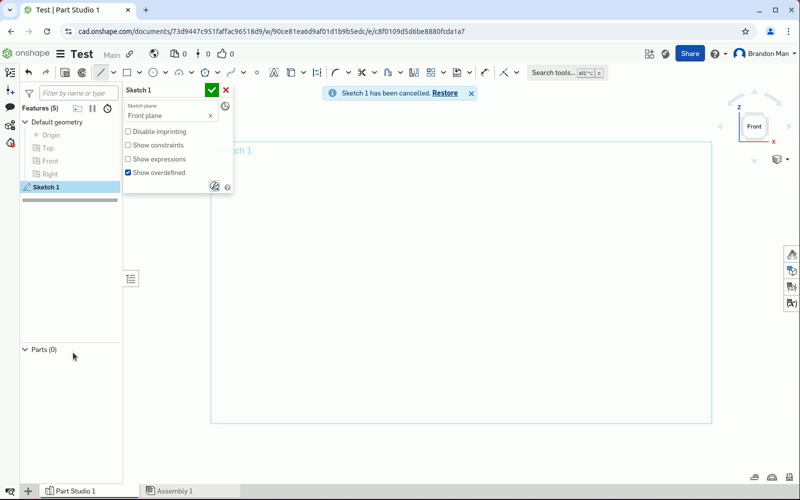
mouse_move(460, 282)
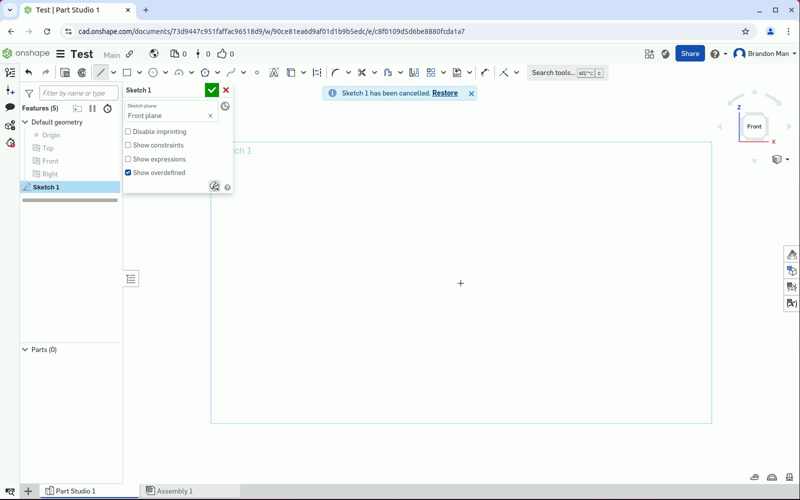
click(460, 282)
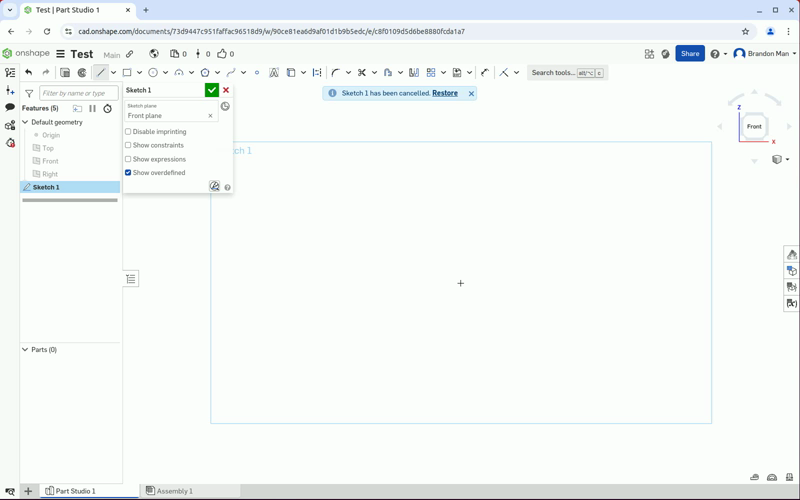
key_up(shift)
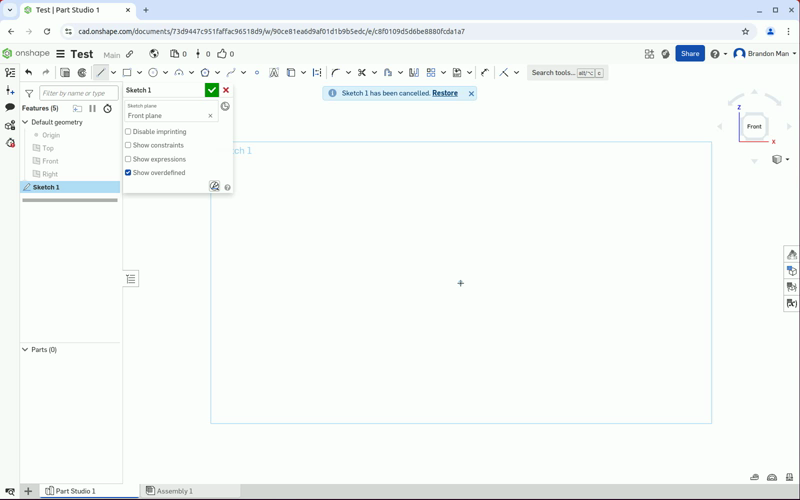
key_down(shift)
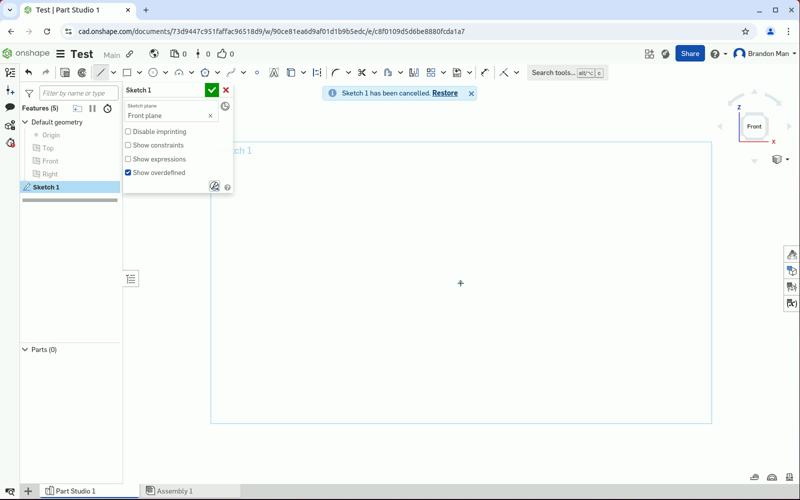
mouse_move(566, 282)
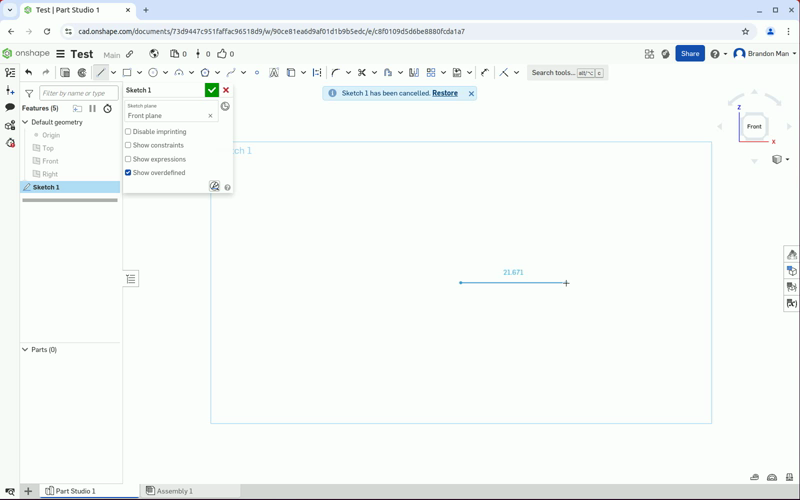
click(566, 282)
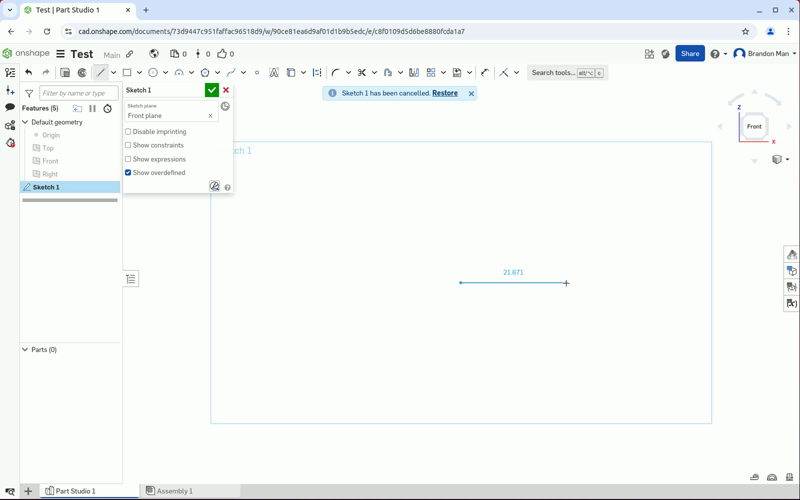
key_up(shift)
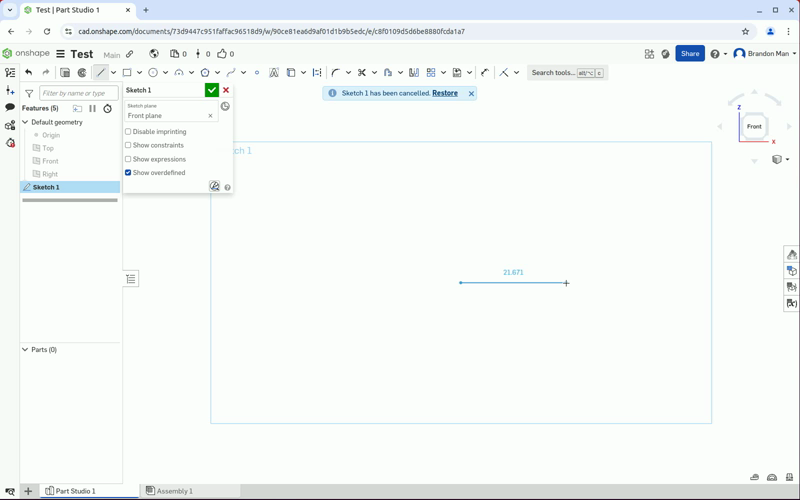
key_down(shift)
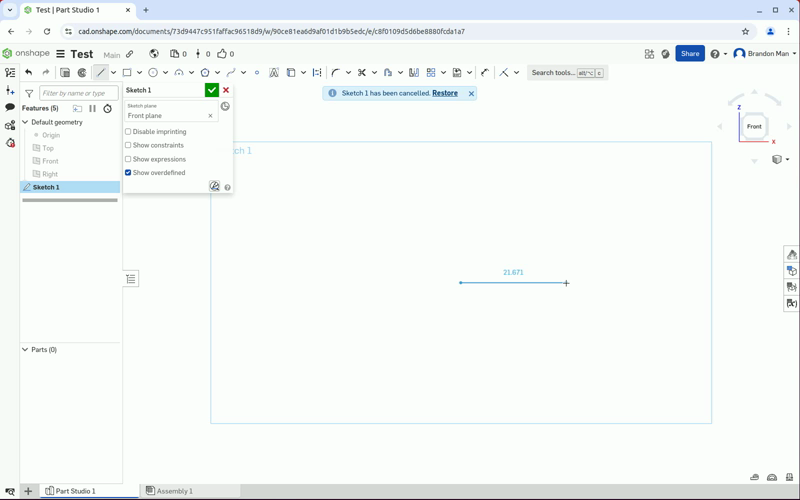
mouse_move(566, 210)
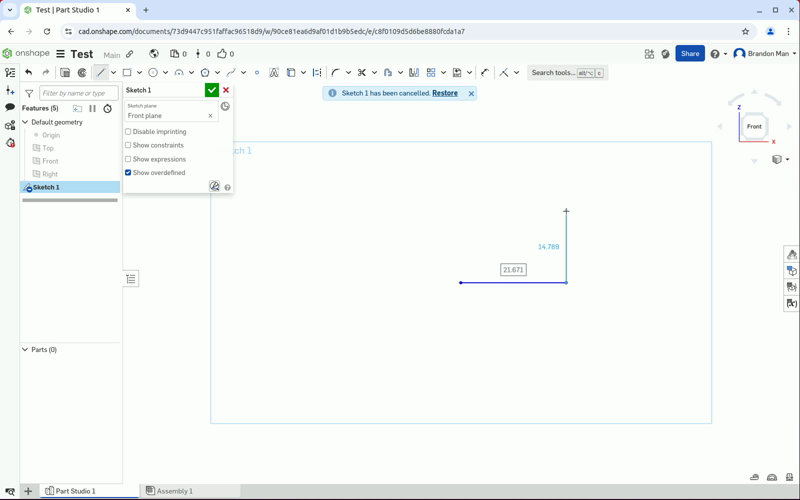
click(566, 210)
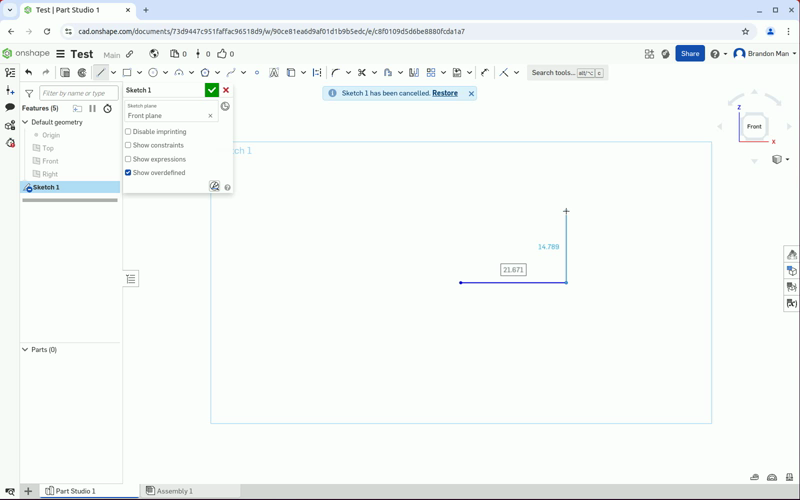
key_up(shift)
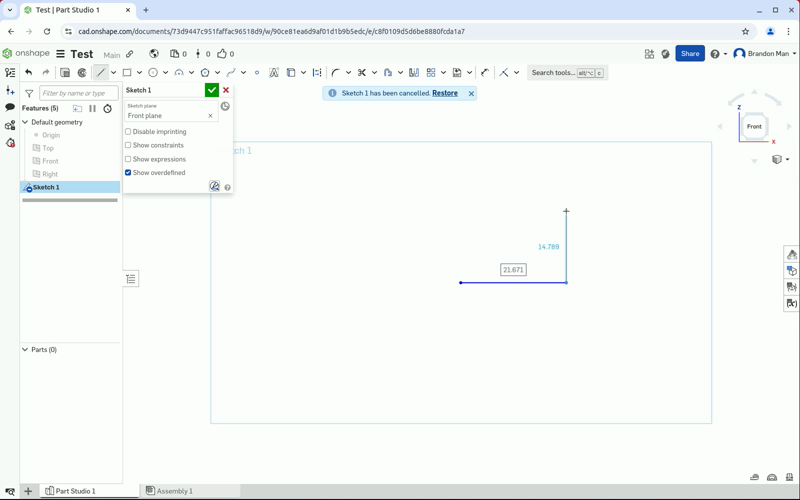
key_down(shift)
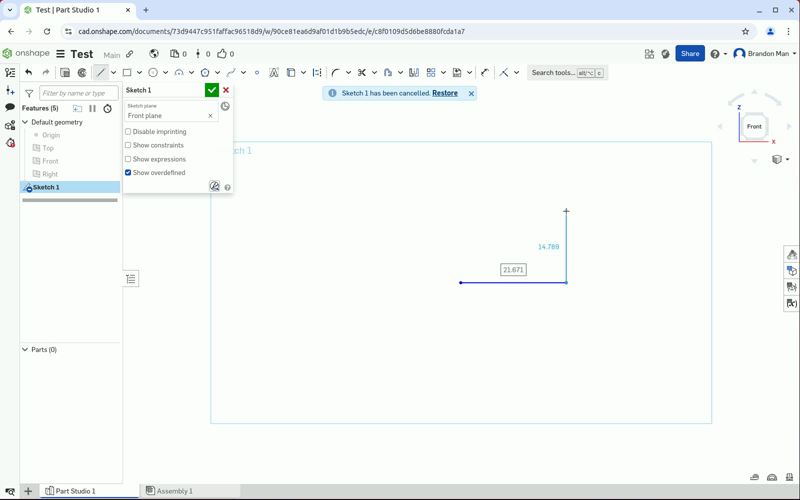
mouse_move(460, 210)
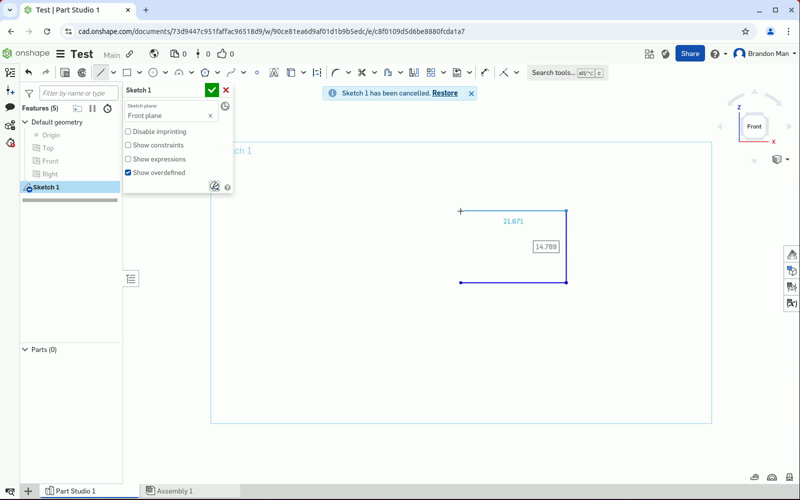
click(460, 210)
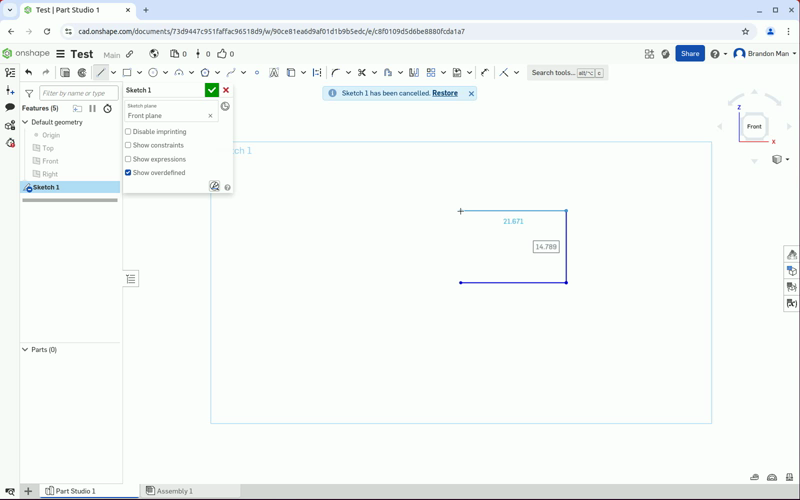
key_up(shift)
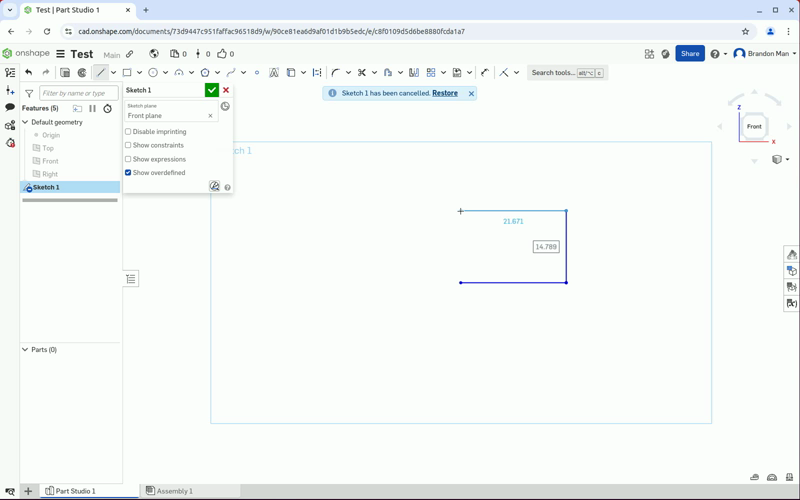
key_down(shift)
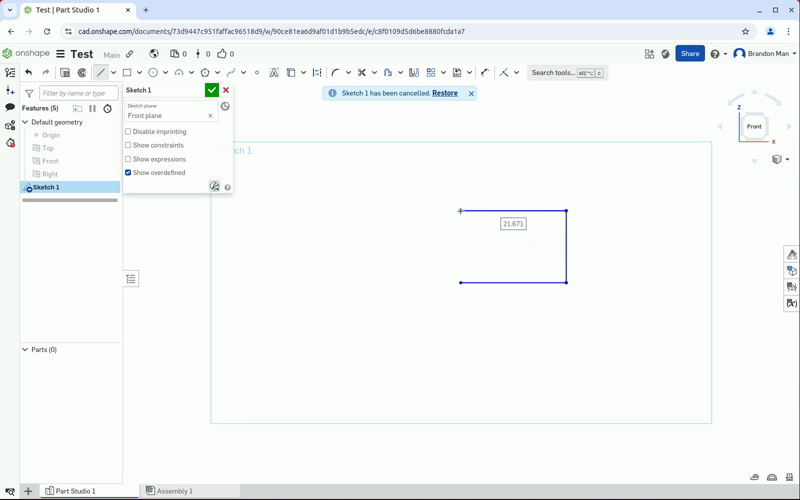
mouse_move(460, 282)
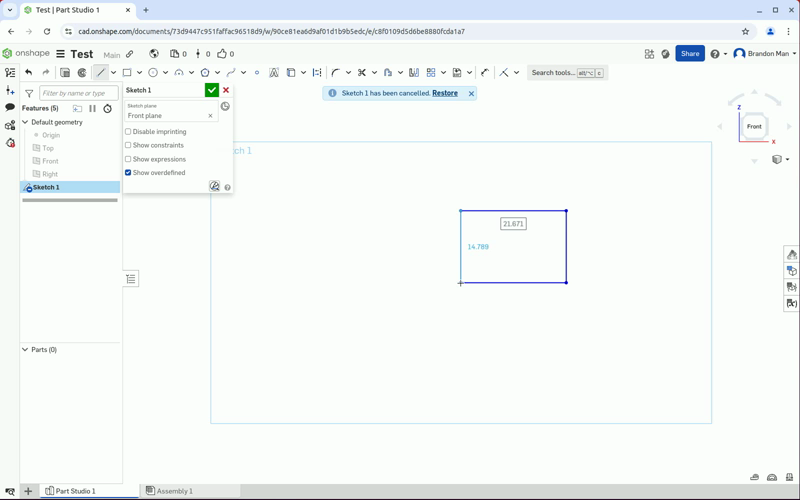
key_up(shift)
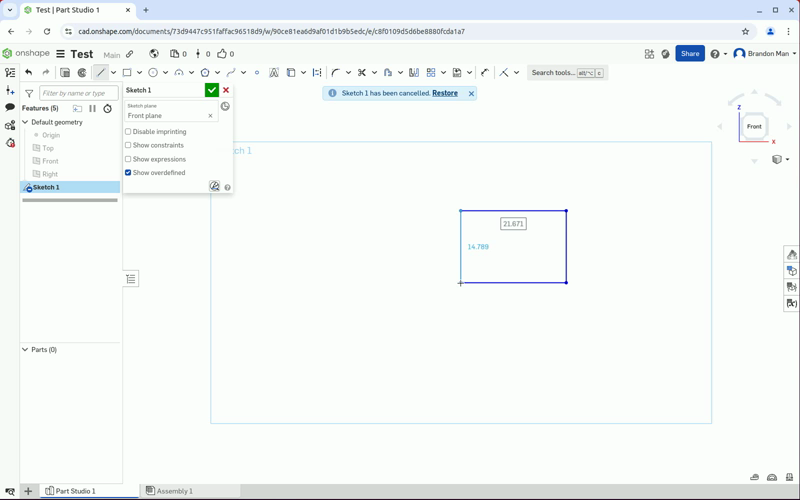
click(460, 282)
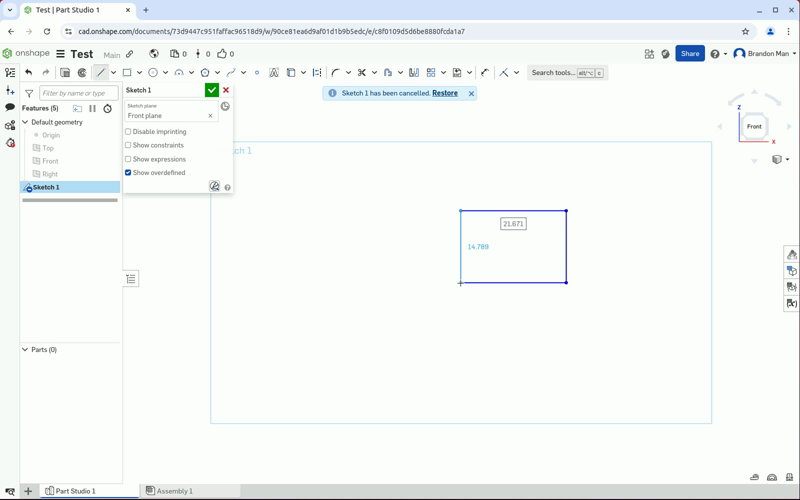
key(esc)
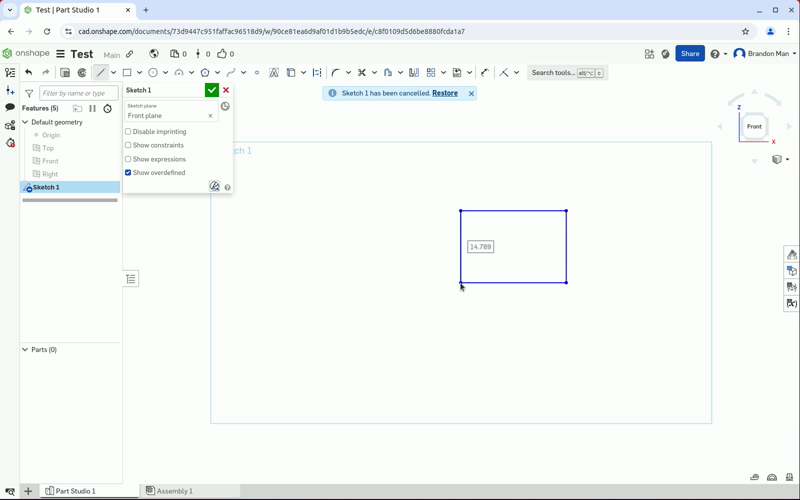
mouse_move(518, 273)
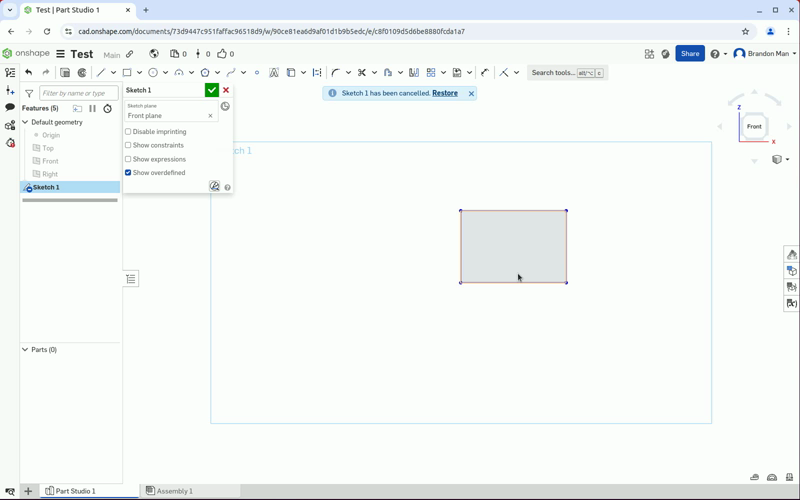
click(518, 273)
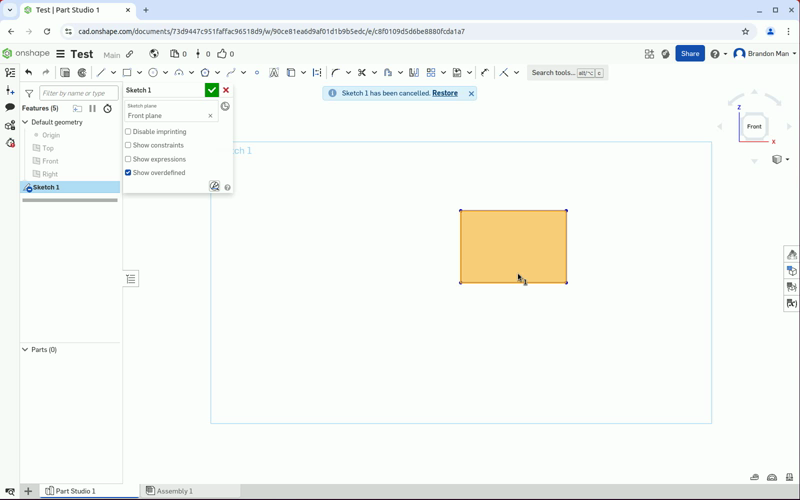
mouse_move(73, 352)
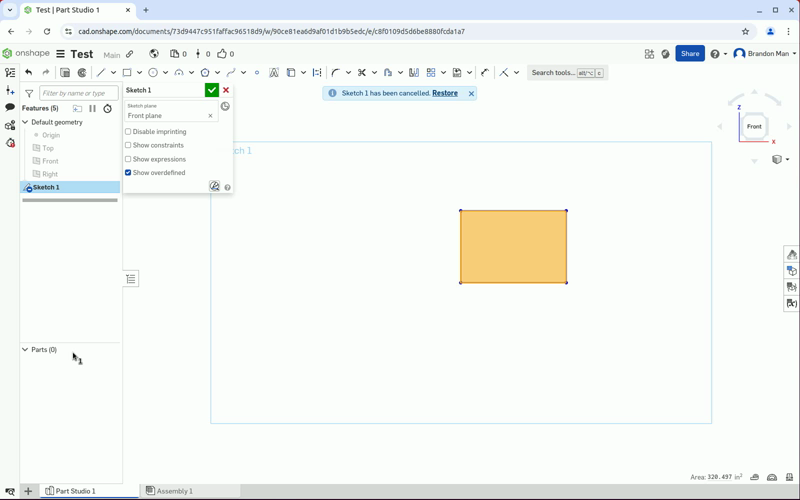
key(shift+y)
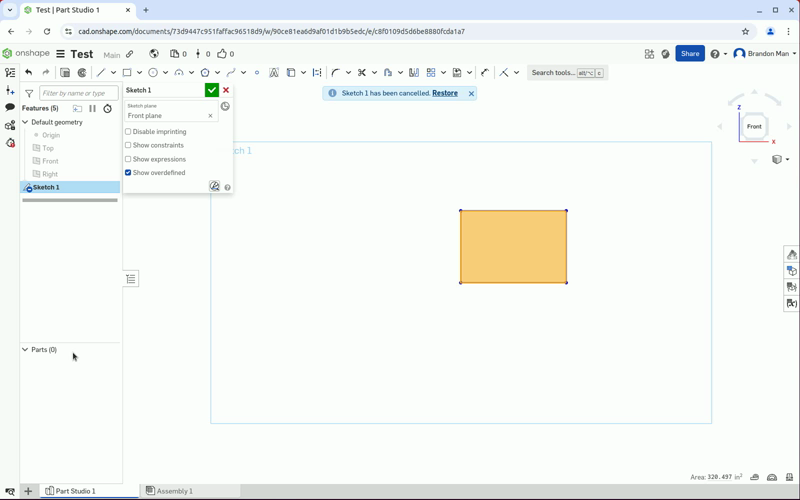
key(shift+e)
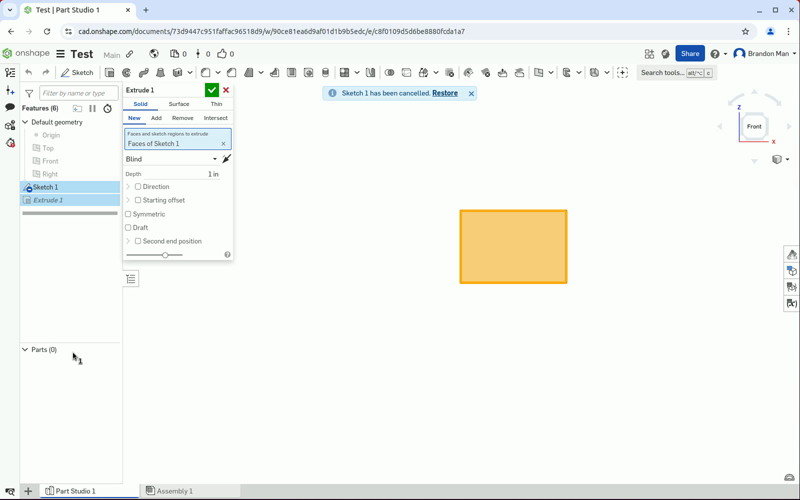
mouse_move(143, 106)
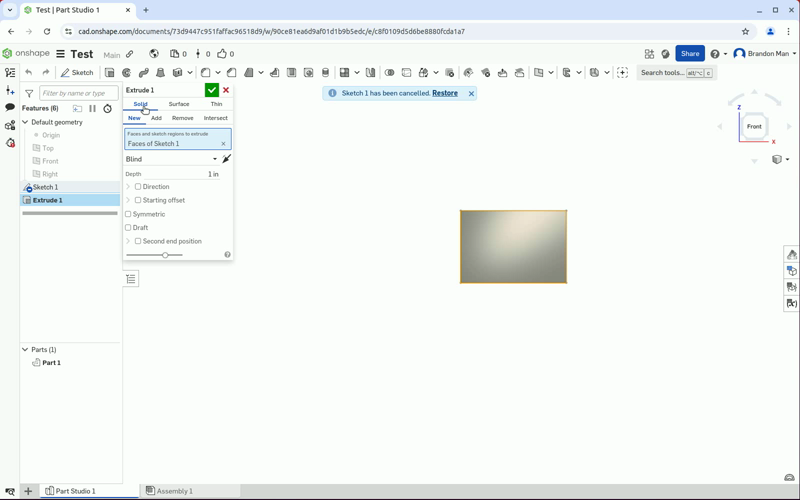
click(143, 106)
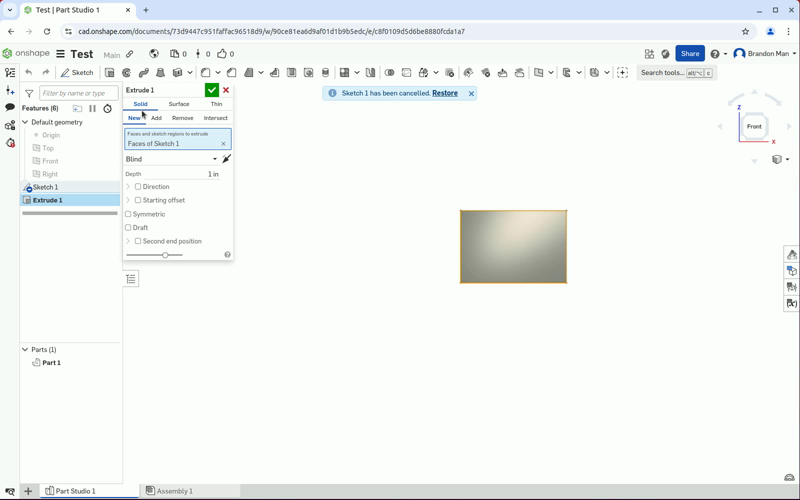
mouse_move(137, 120)
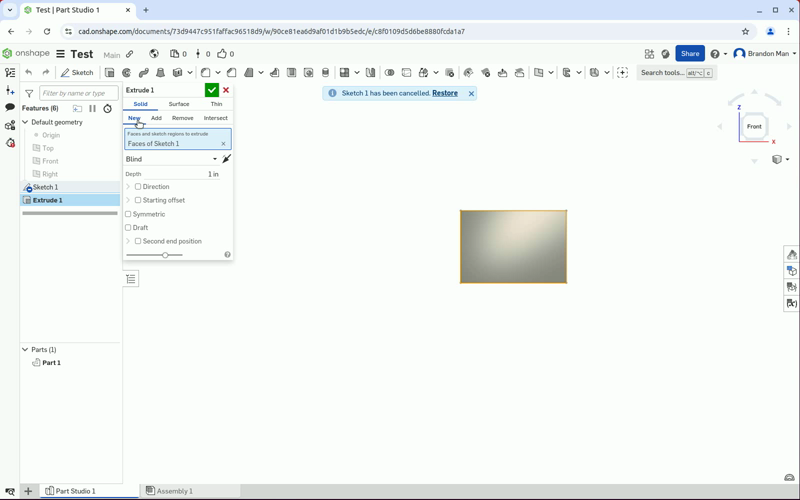
click(137, 120)
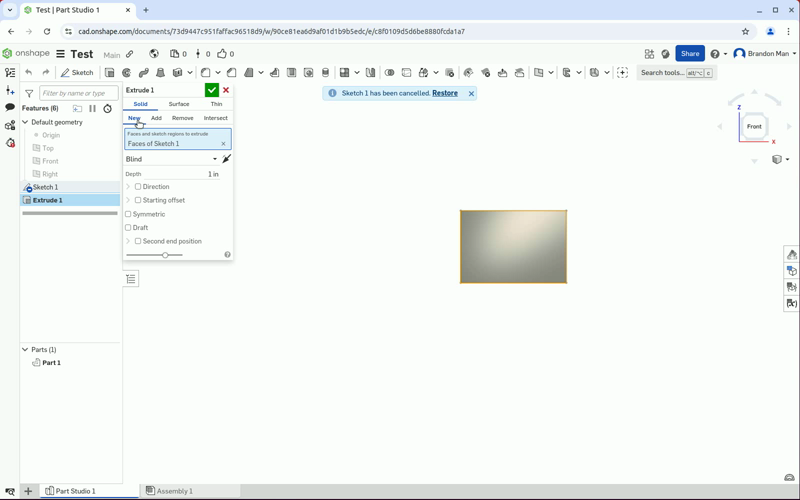
key(tab, 4)
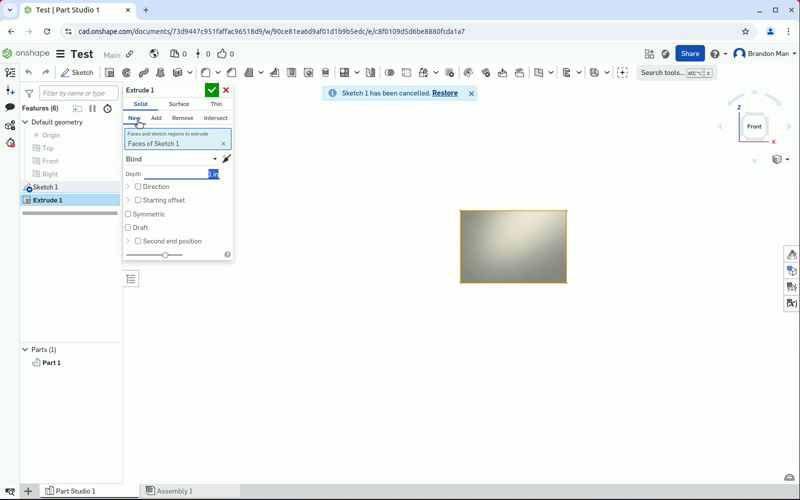
text(23.108)
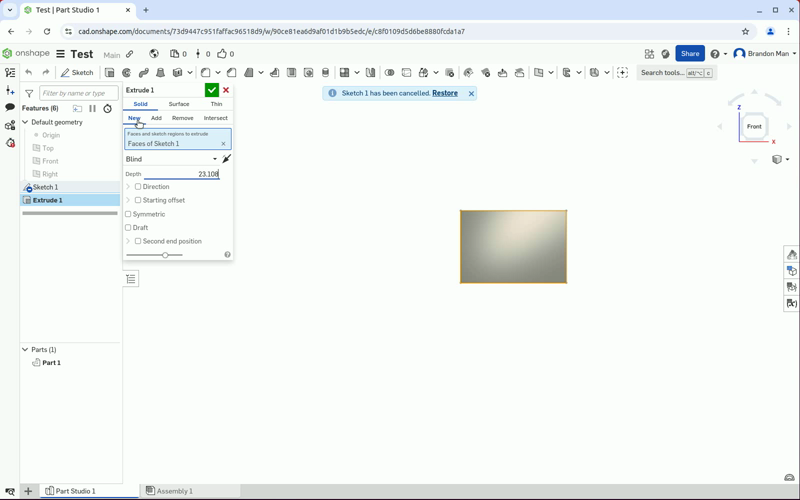
key(enter)
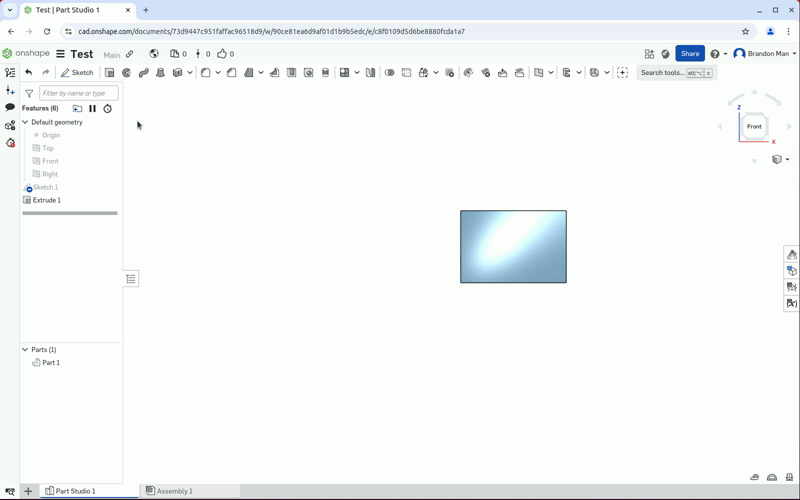
key(shift+h)
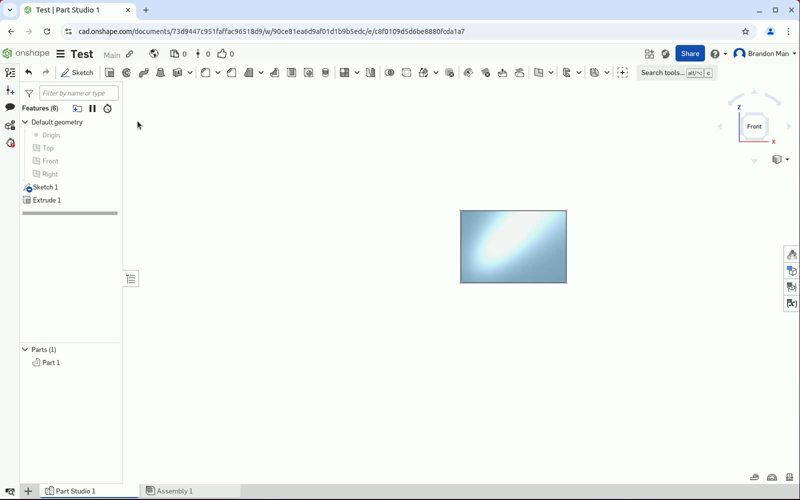
key(shift+h)
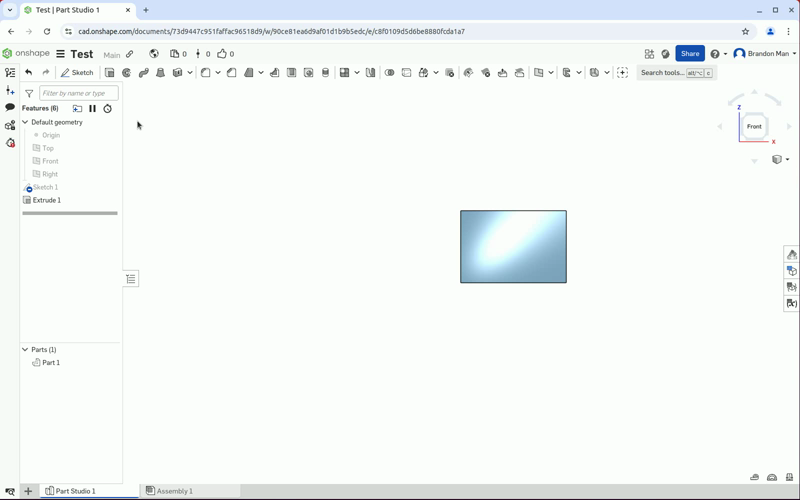
mouse_move(73, 189)
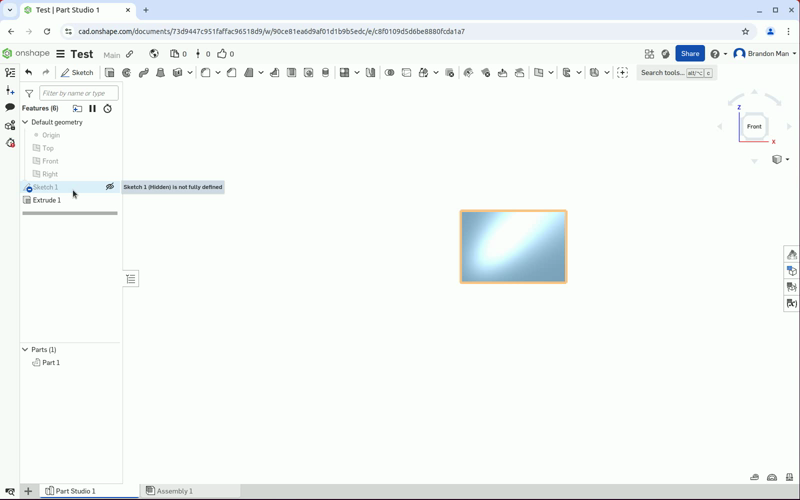
click(73, 189)
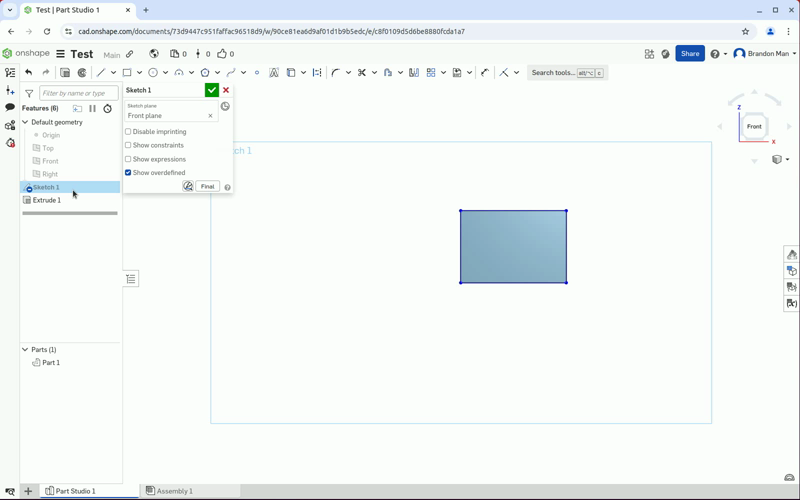
mouse_move(229, 92)
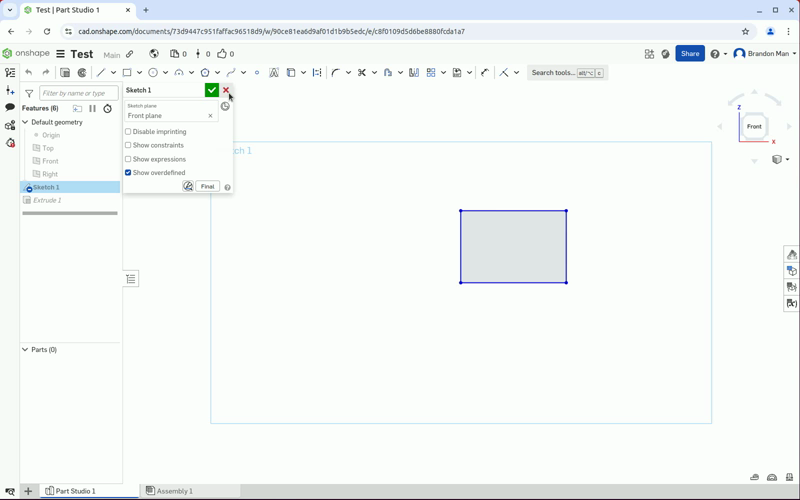
click(229, 92)
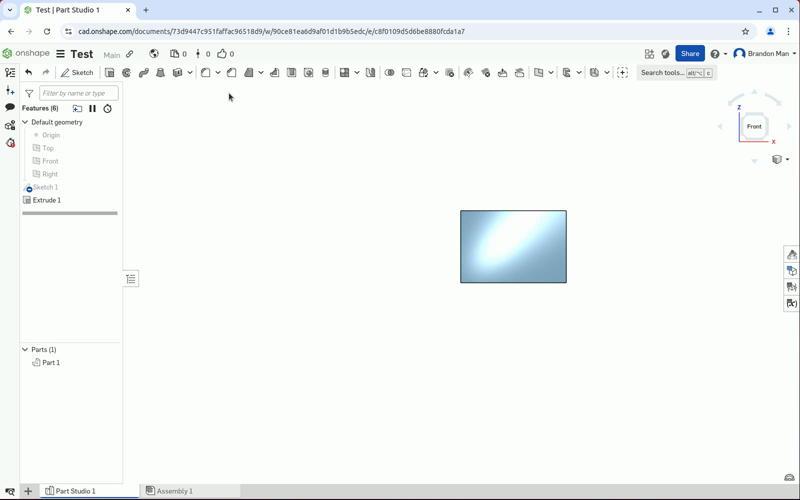
mouse_move(73, 352)
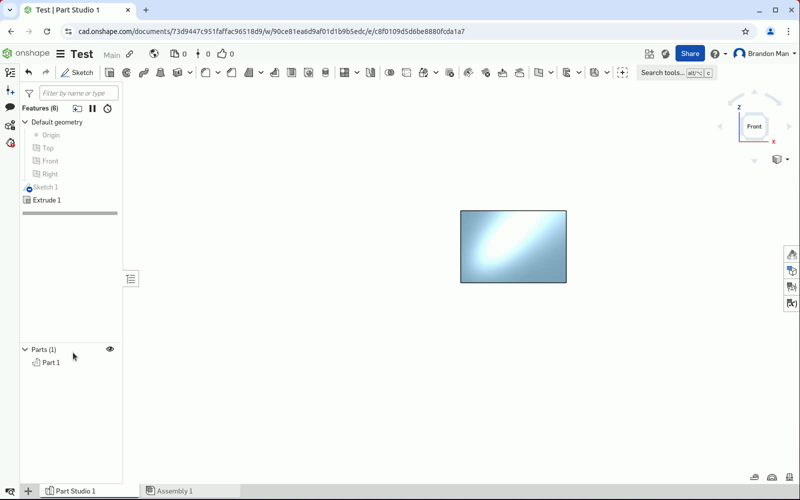
key(y)
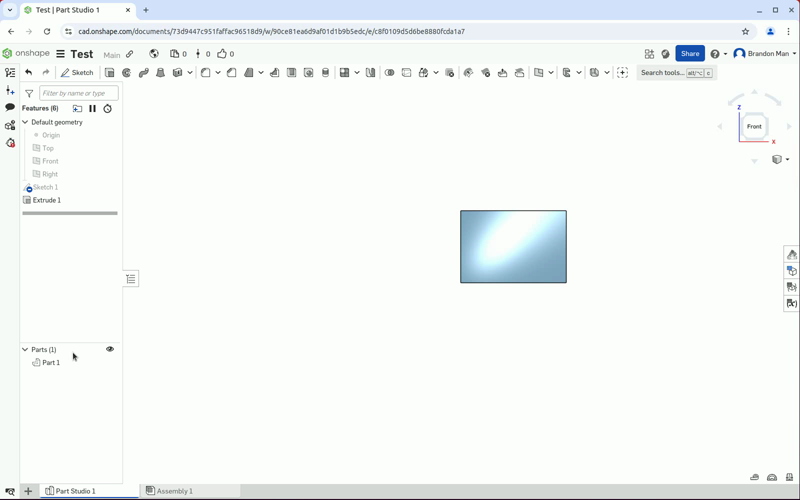
key(shift+p)
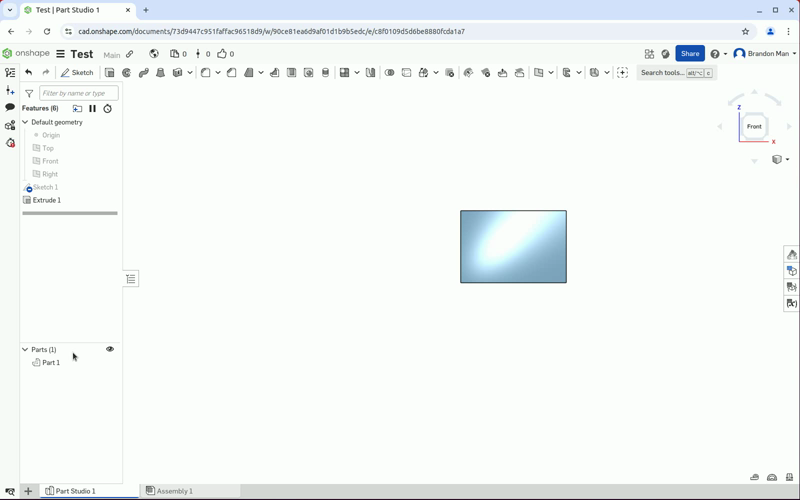
key(space)
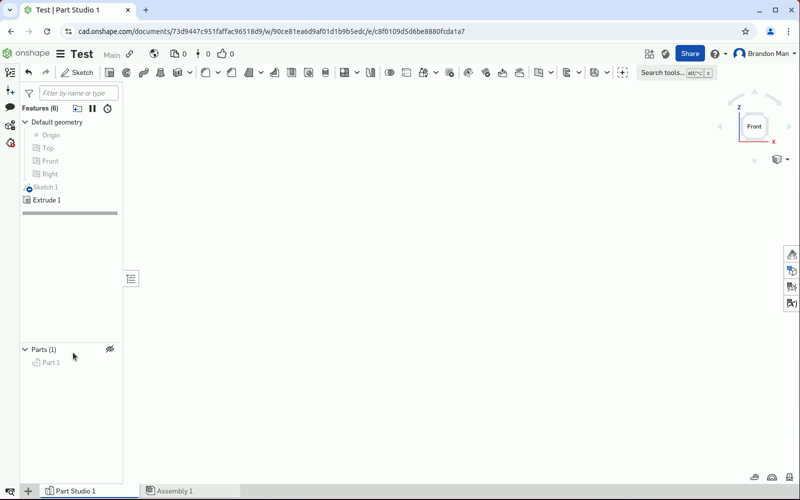
key_down(shift)
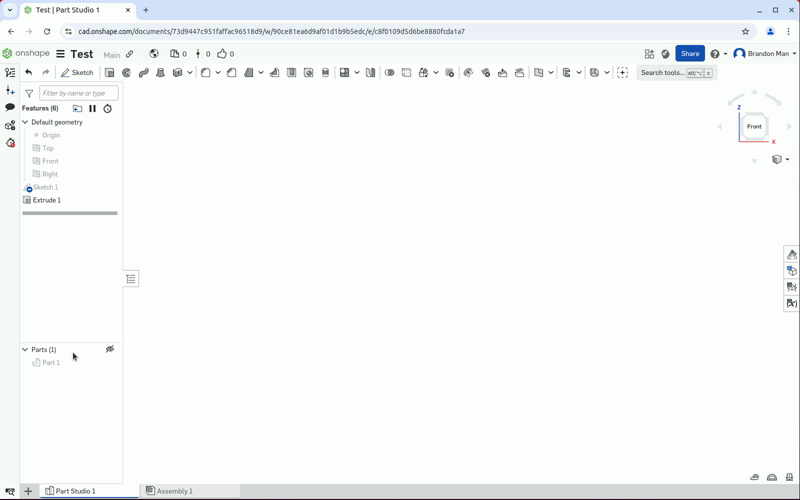
key(down)
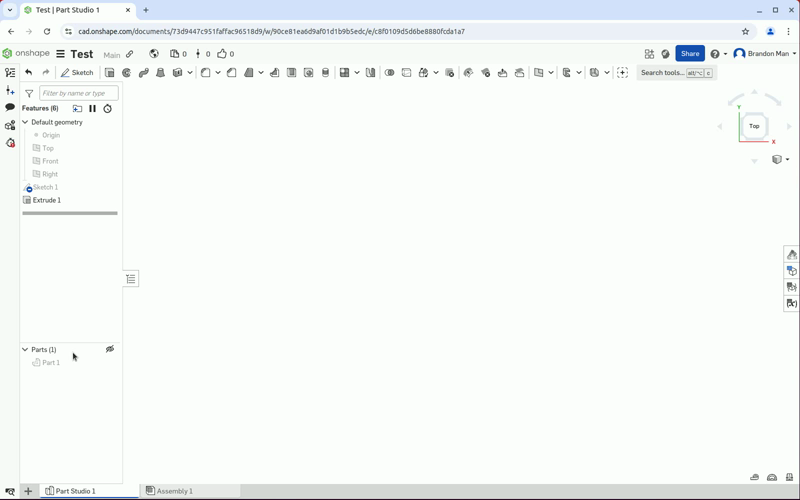
key_up(shift)
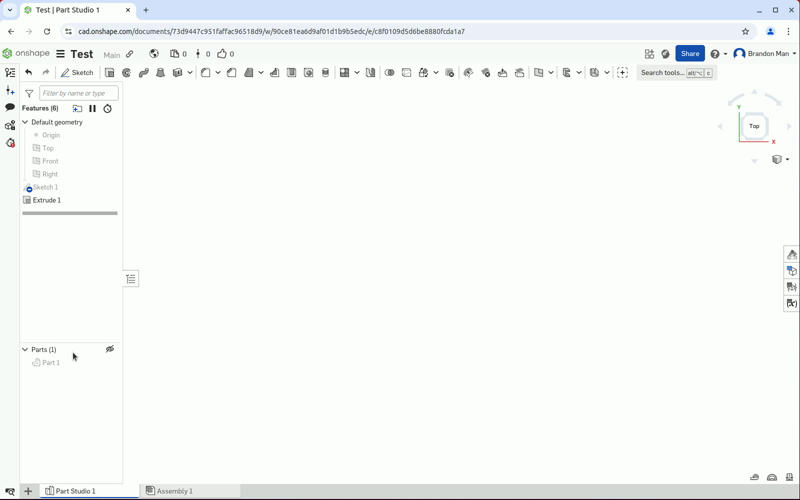
mouse_move(73, 352)
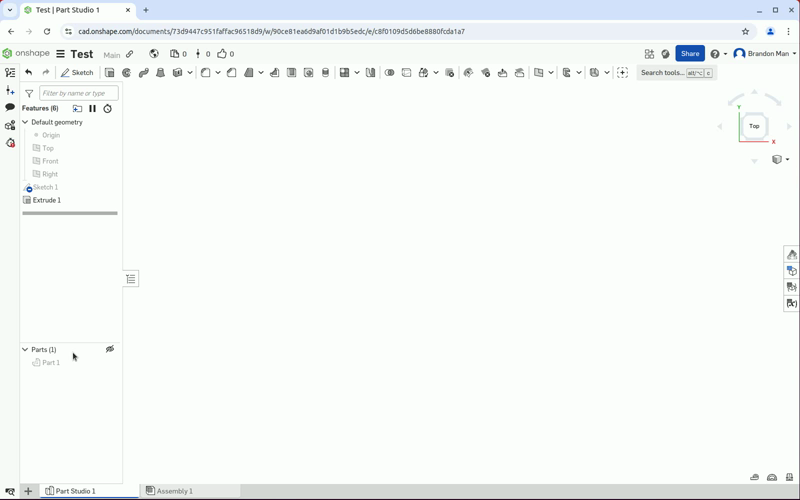
key(shift+y)
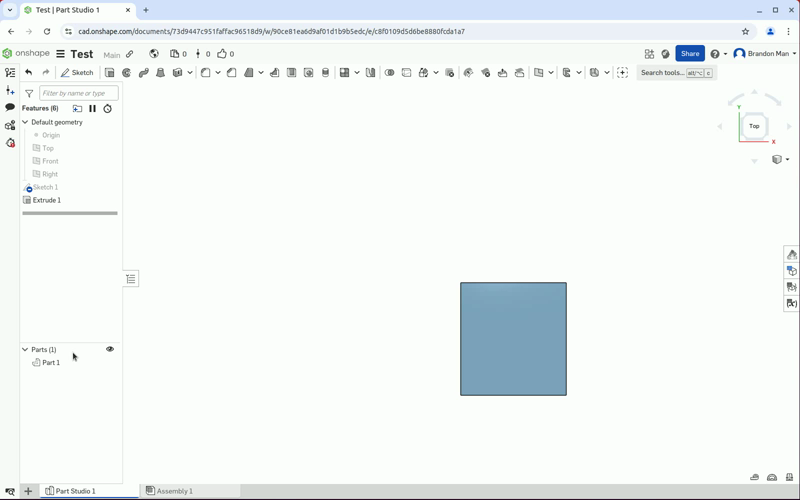
mouse_move(541, 75)
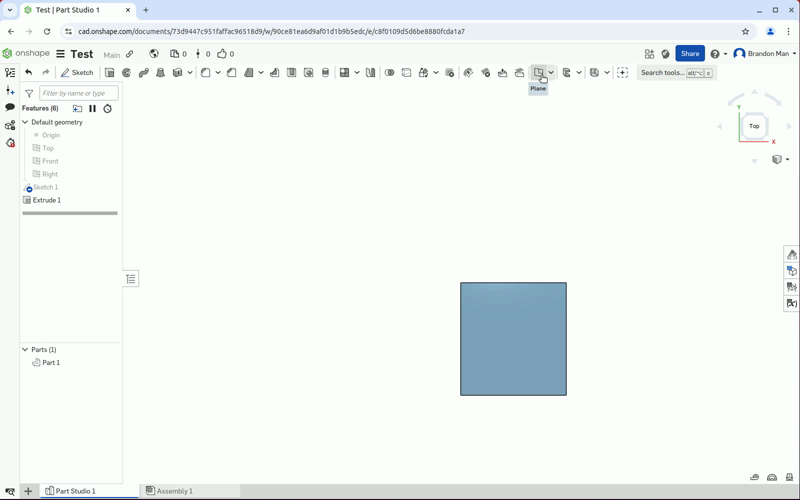
click(541, 75)
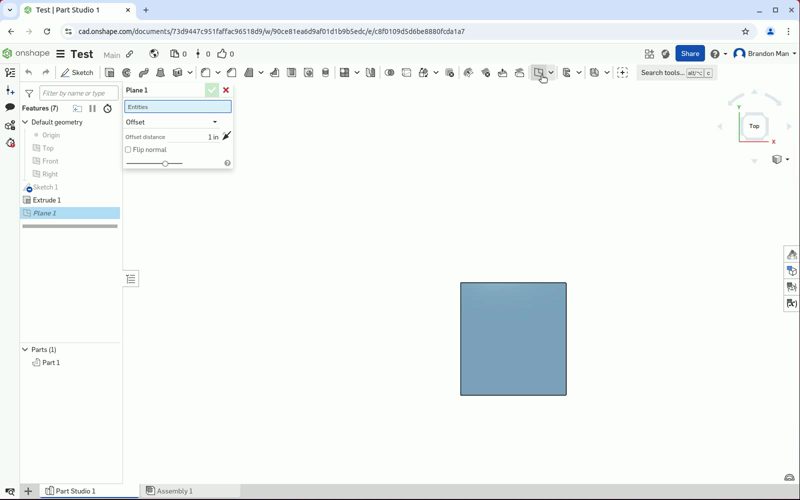
mouse_move(73, 150)
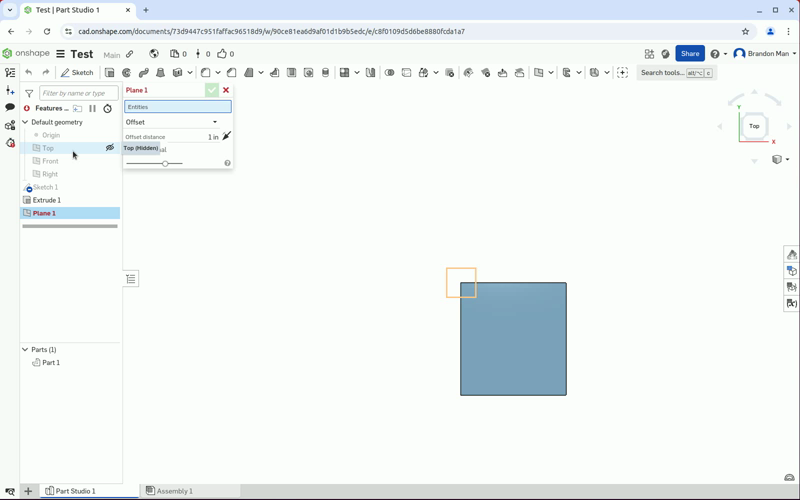
click(73, 150)
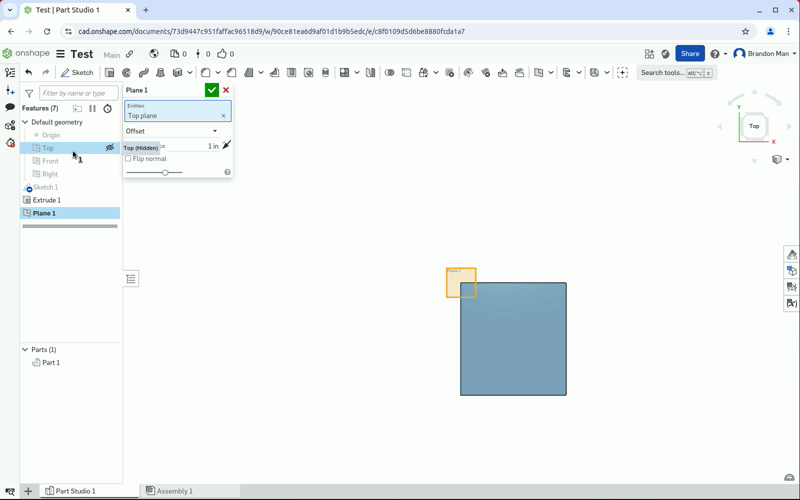
key(tab, 2)
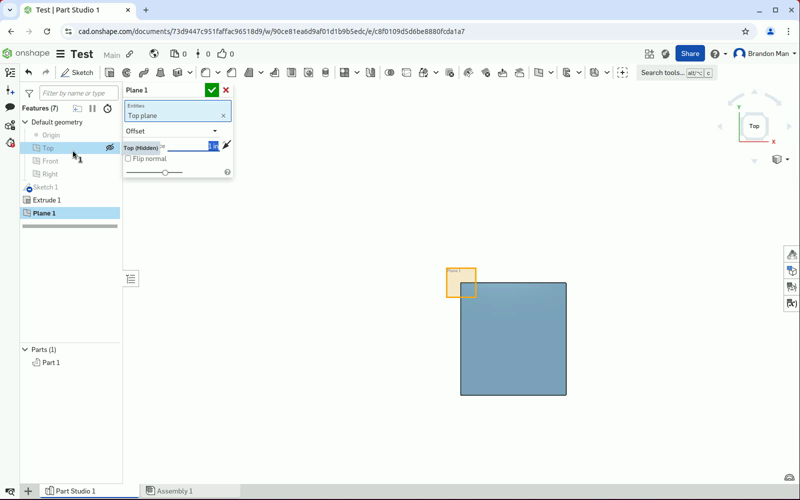
text(14.913)
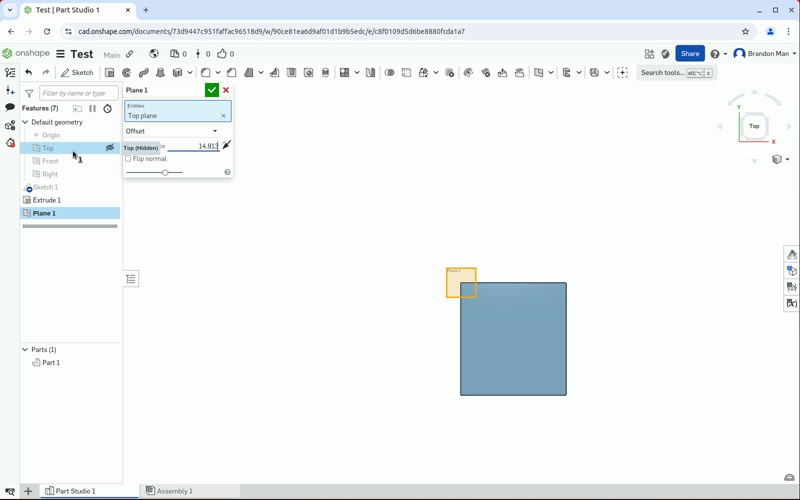
key(enter, 2)
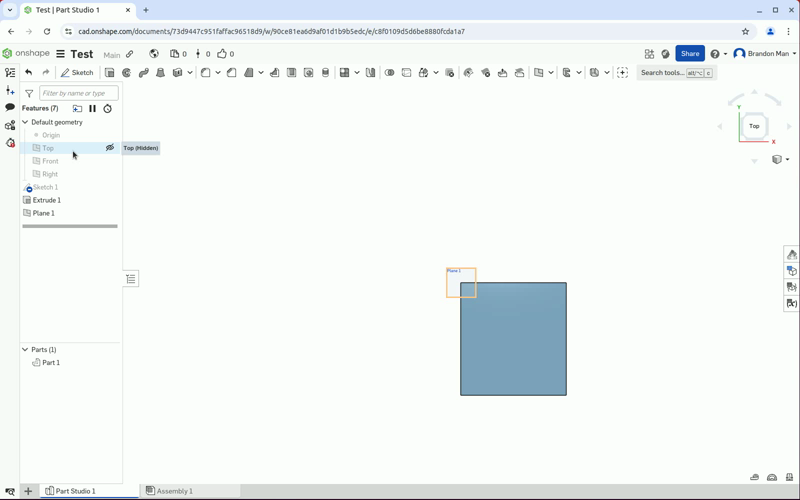
key(shift+s)
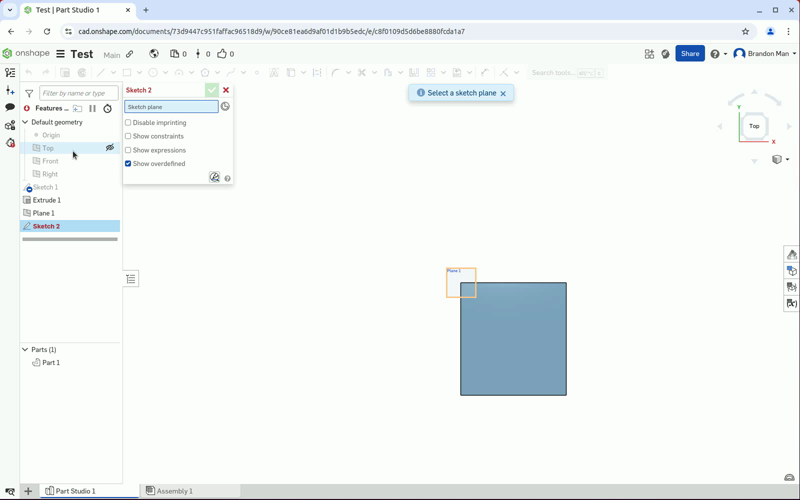
mouse_move(73, 215)
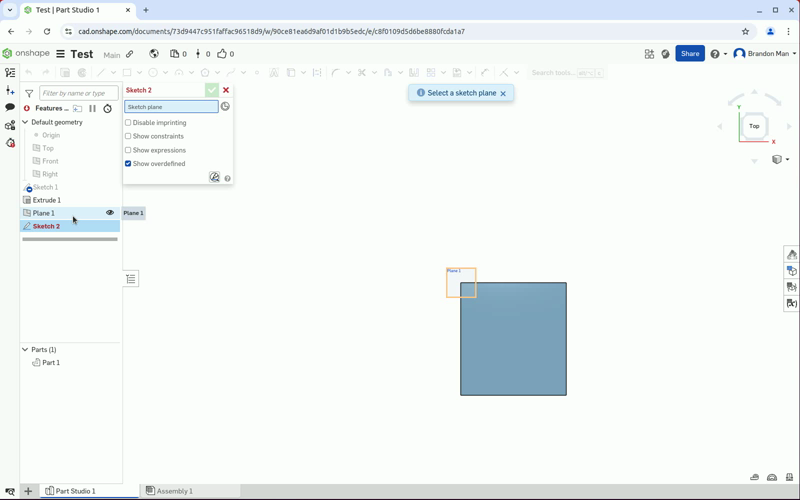
click(73, 215)
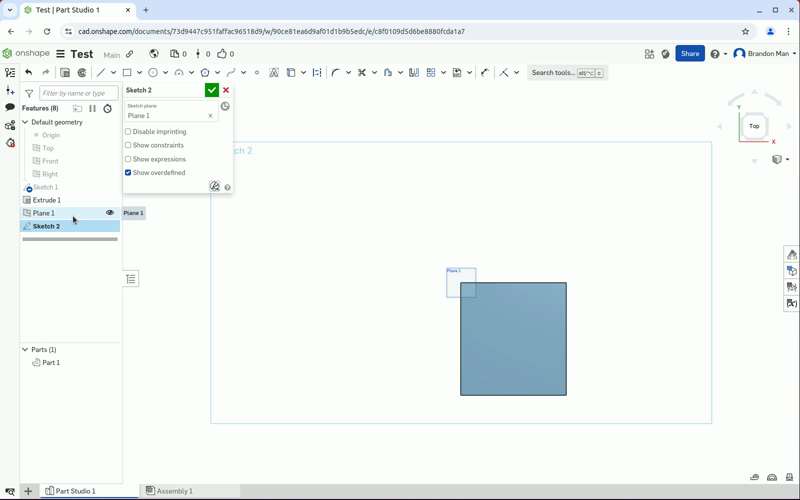
mouse_move(73, 352)
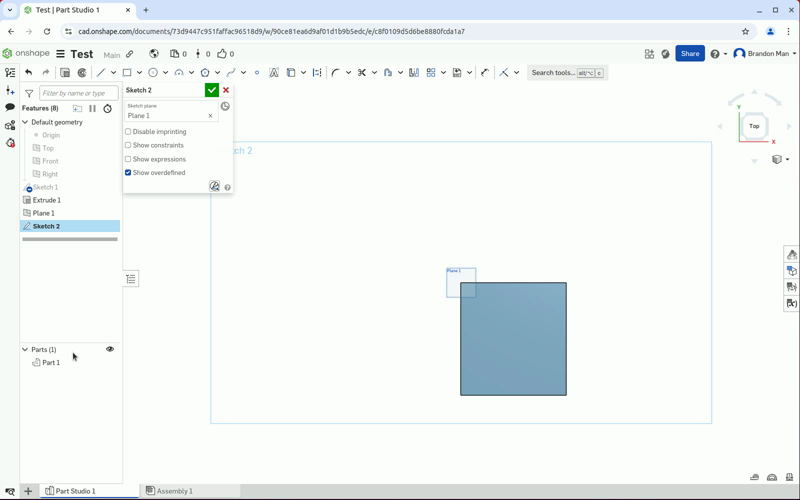
key(y)
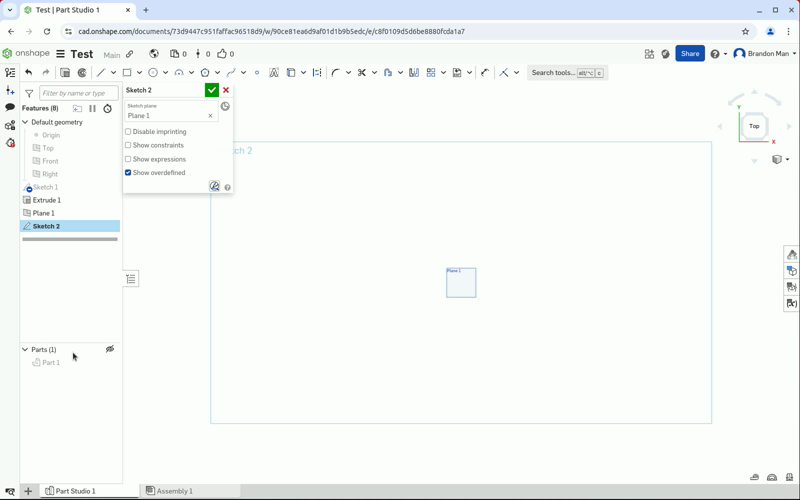
key(l)
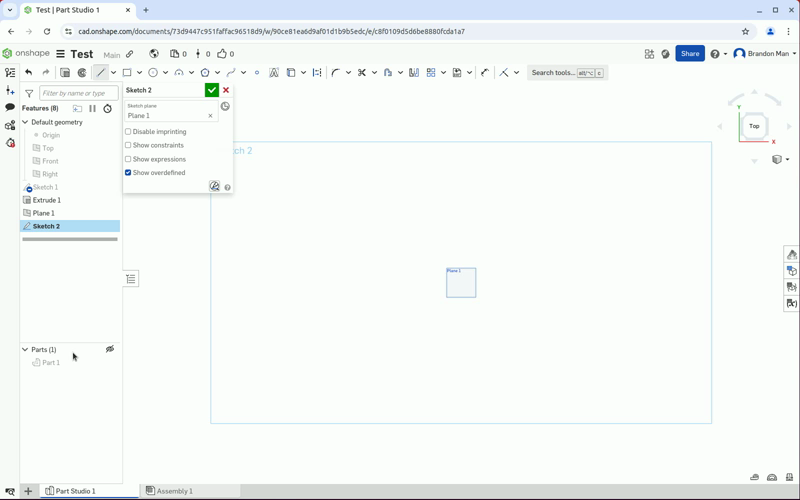
key_down(shift)
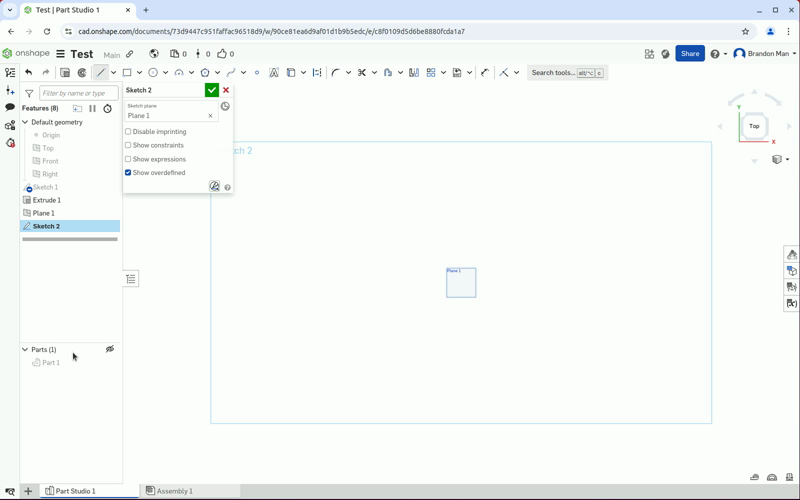
mouse_move(476, 395)
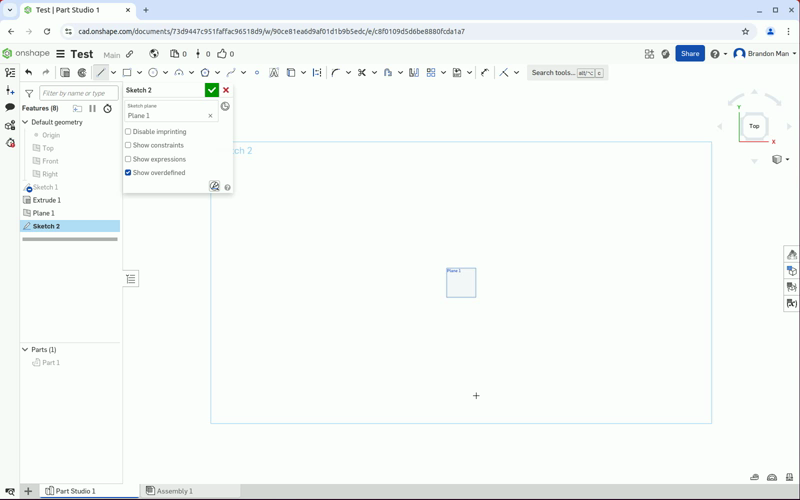
click(476, 395)
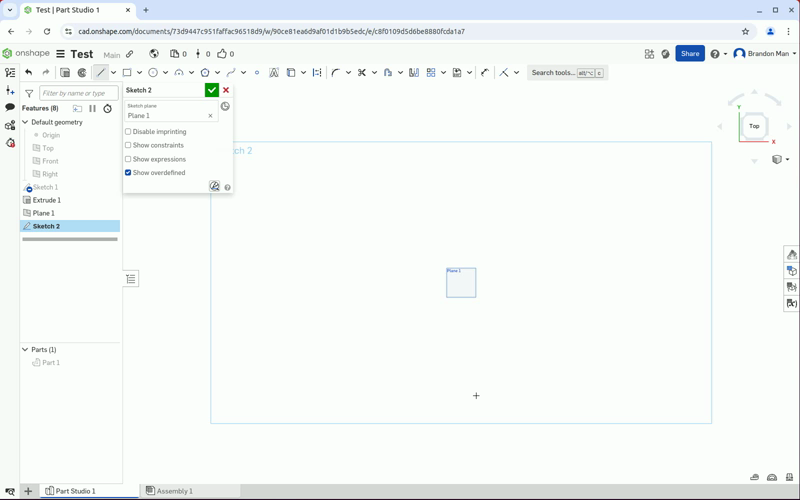
key_up(shift)
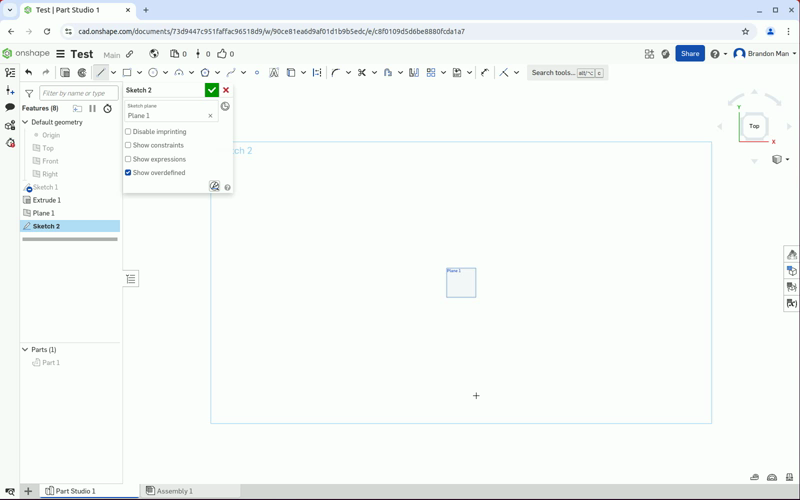
key_down(shift)
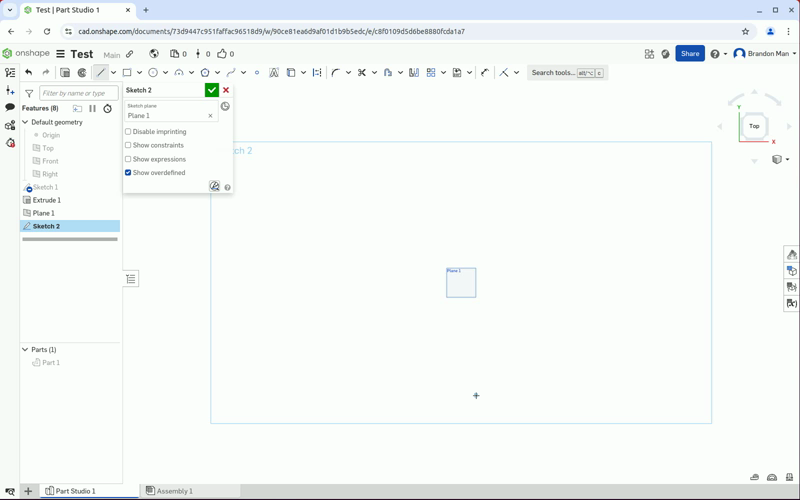
mouse_move(552, 395)
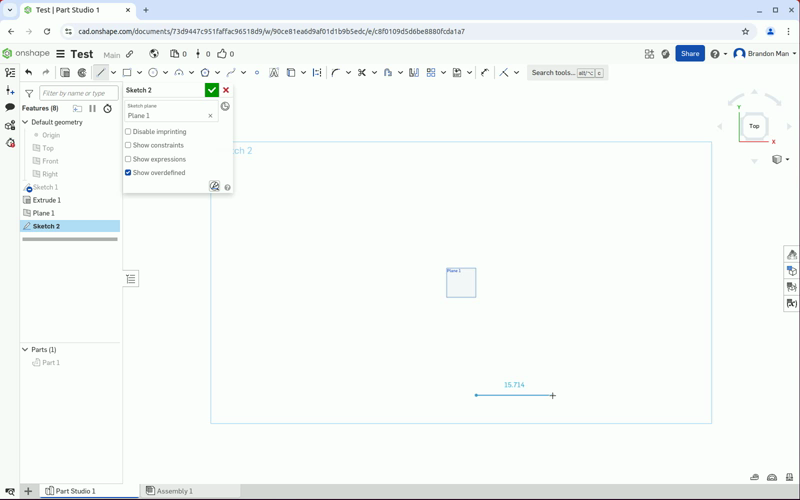
click(552, 395)
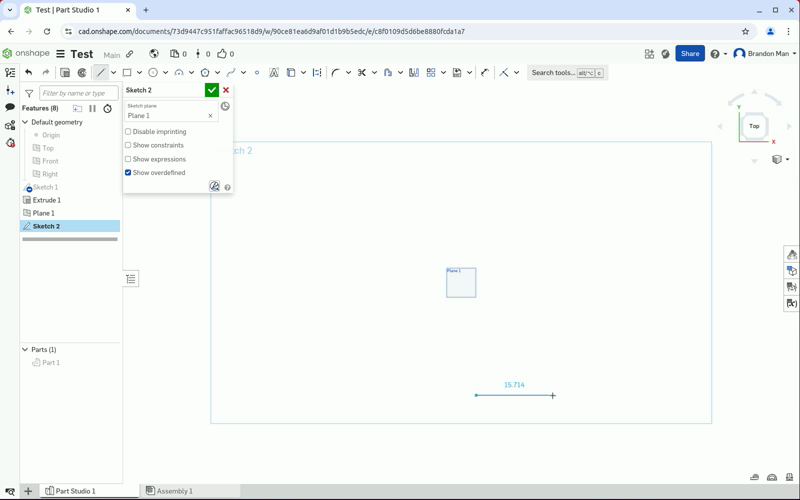
key_up(shift)
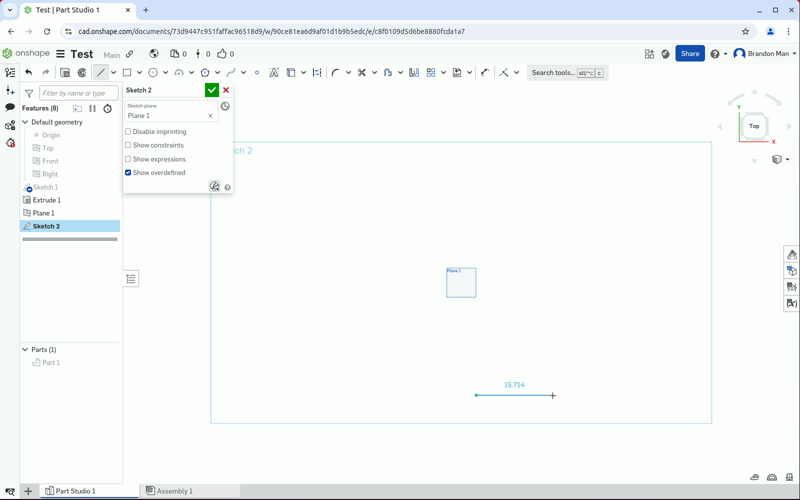
key_down(shift)
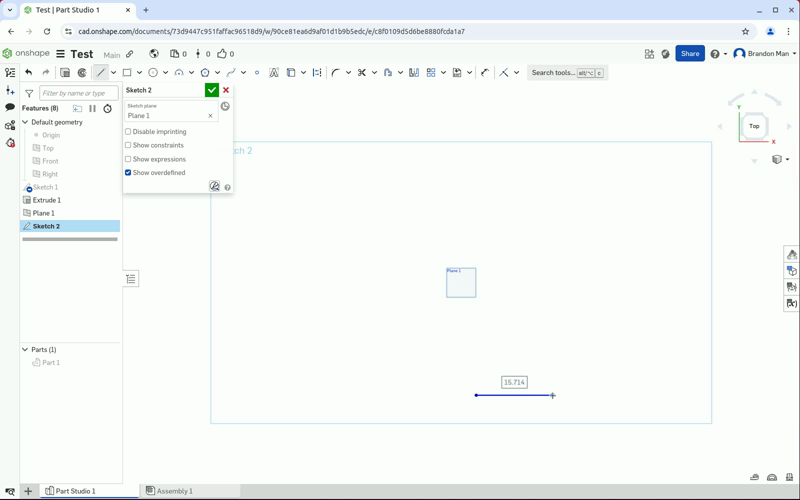
mouse_move(552, 327)
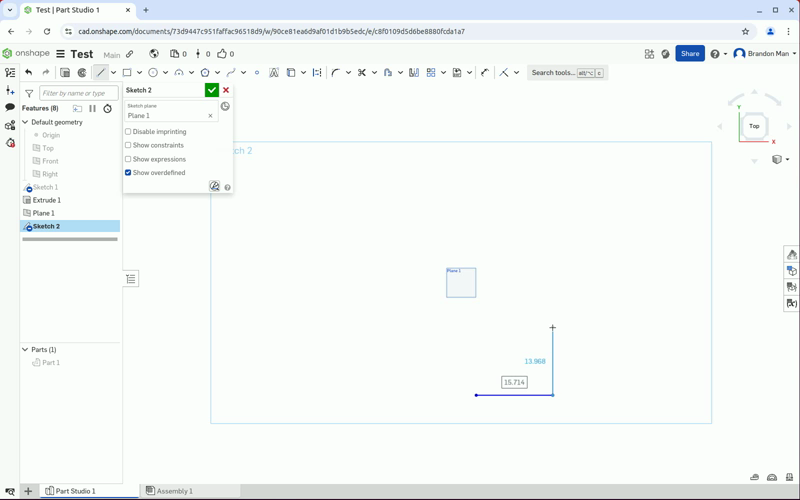
click(552, 327)
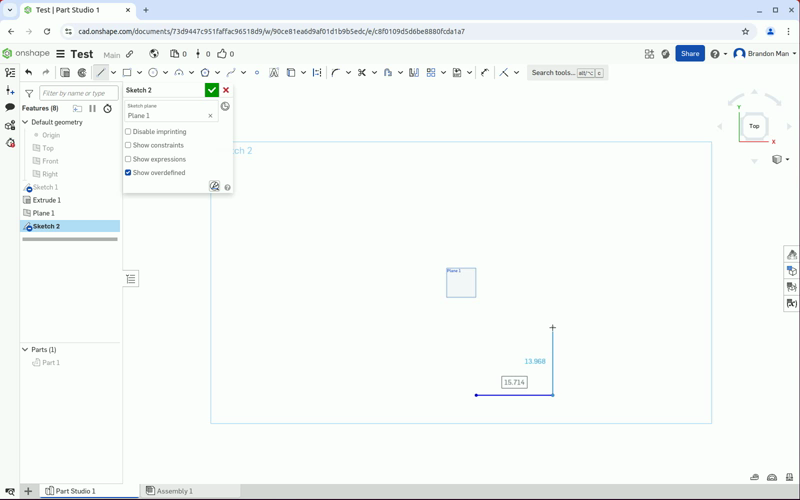
key_up(shift)
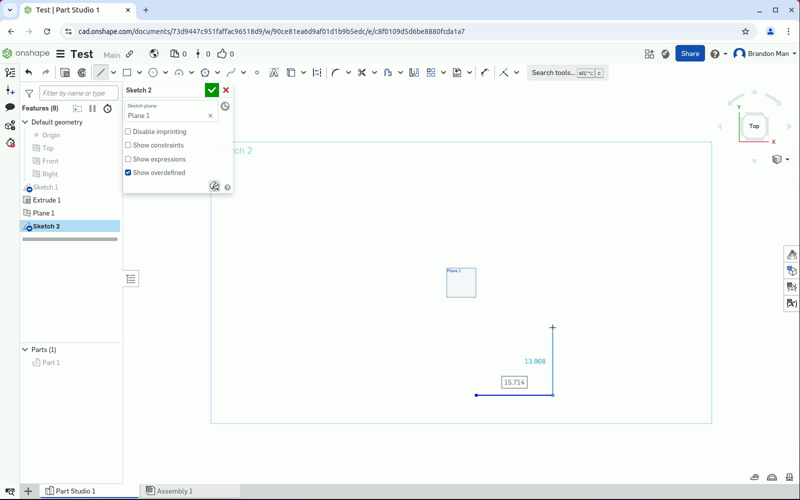
key_down(shift)
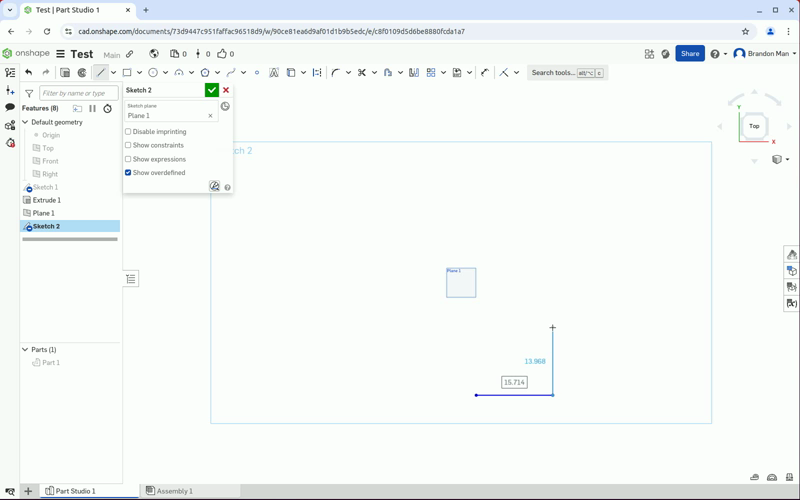
mouse_move(476, 327)
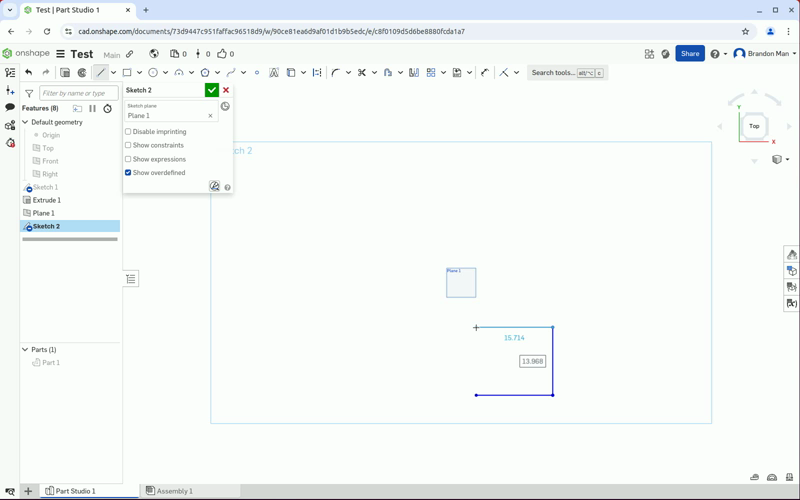
click(476, 327)
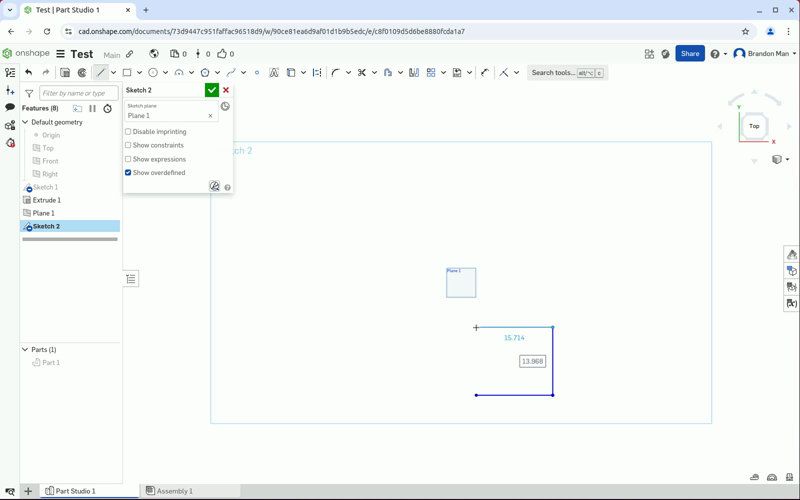
key_up(shift)
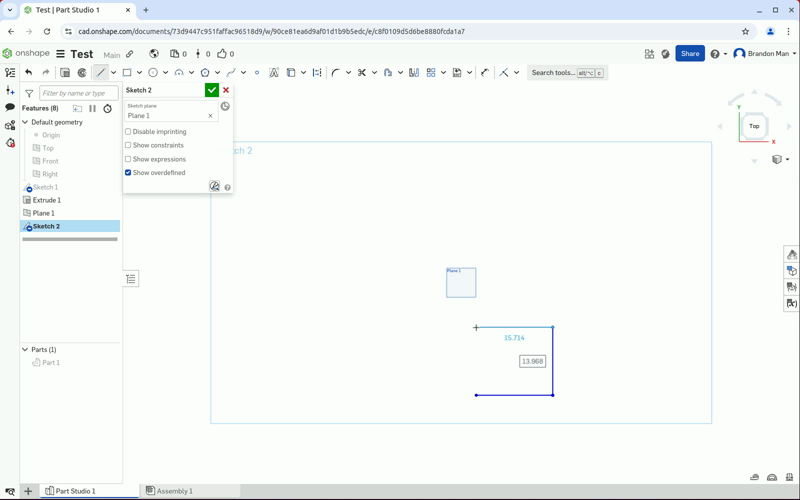
key_down(shift)
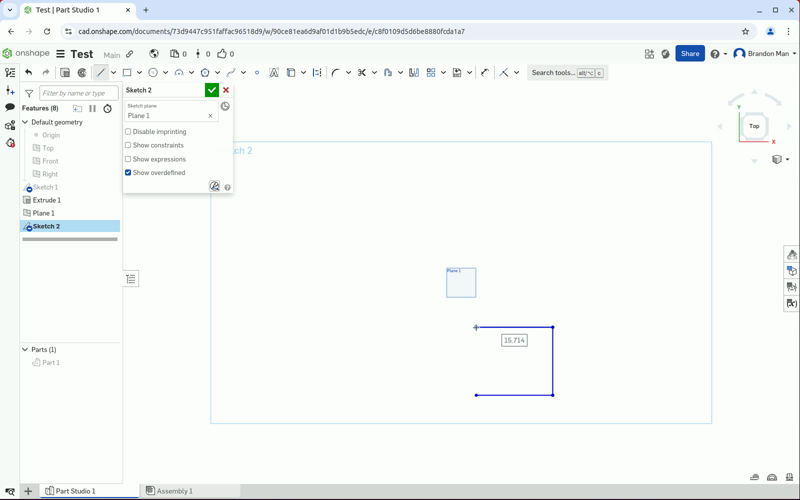
mouse_move(476, 395)
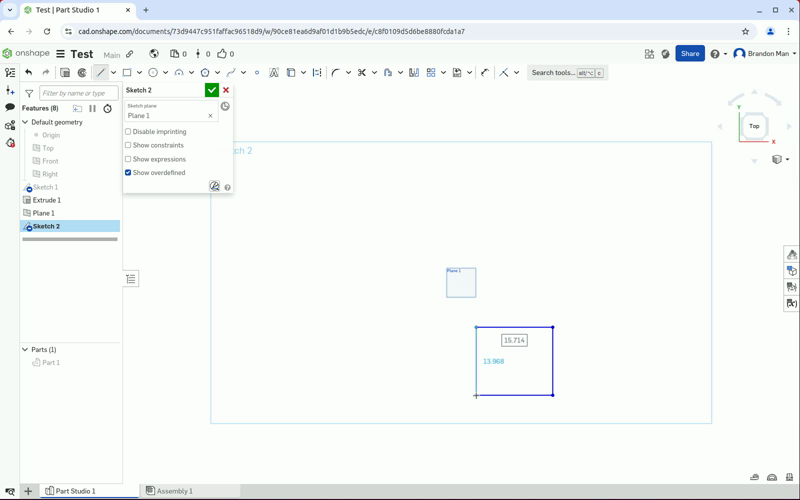
key_up(shift)
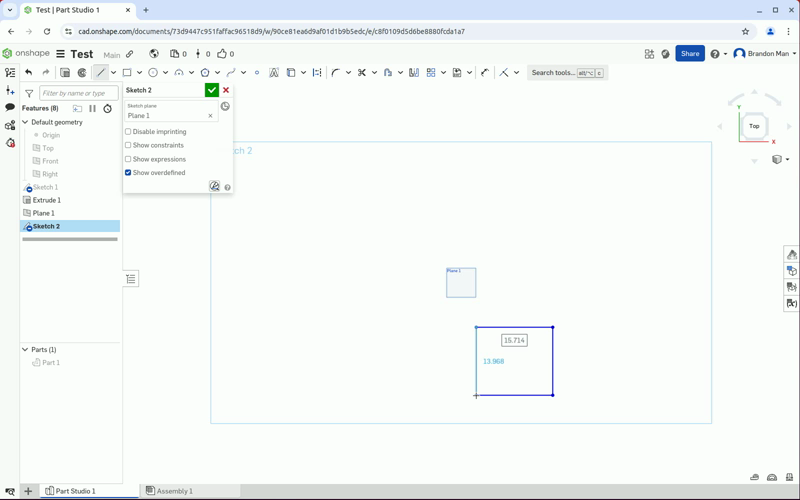
click(476, 395)
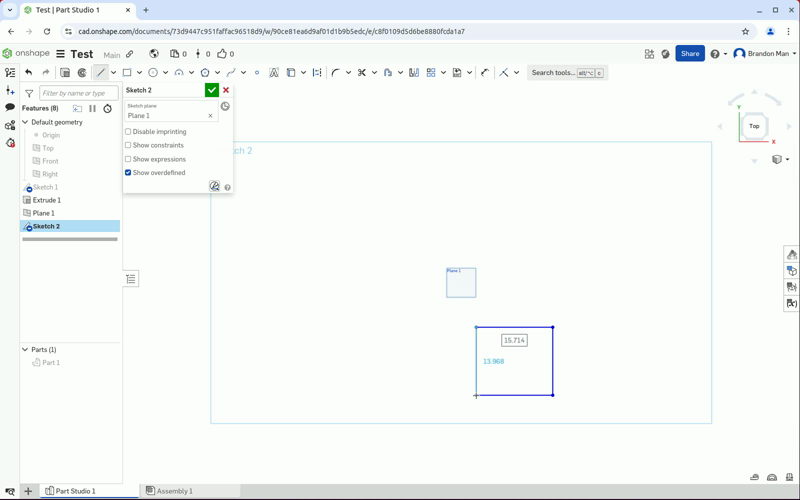
key(esc)
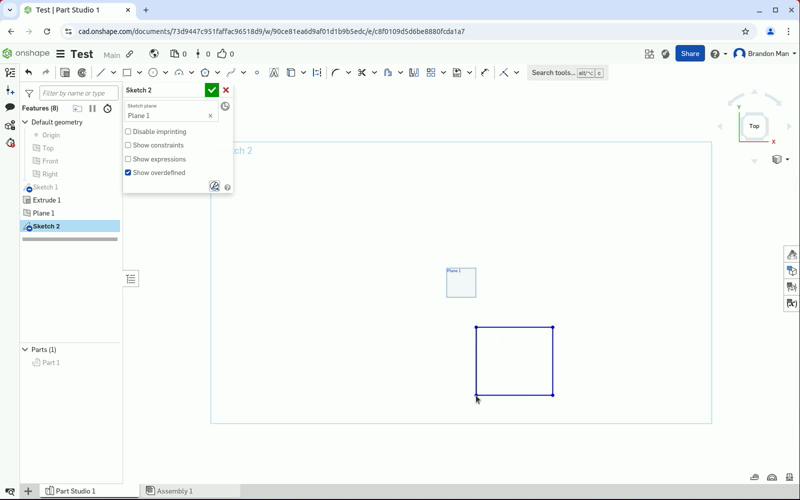
mouse_move(484, 387)
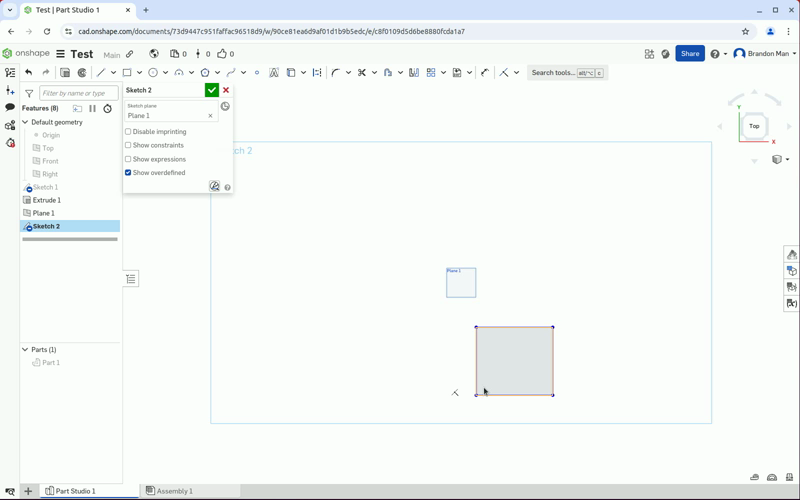
click(484, 387)
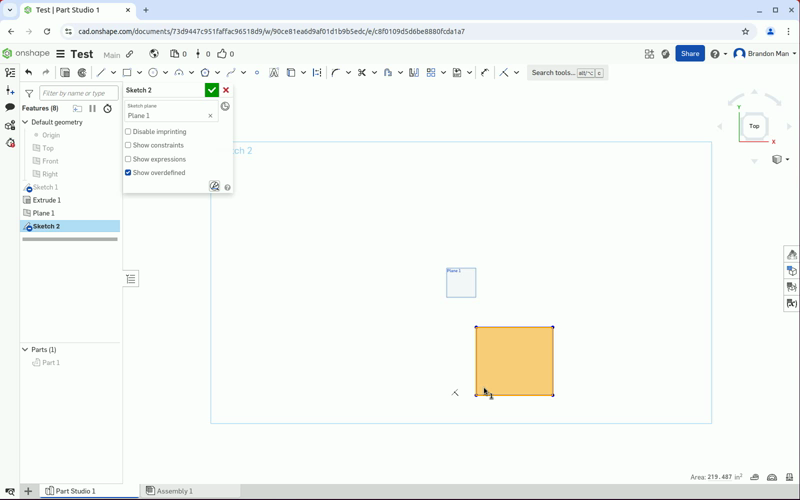
mouse_move(73, 352)
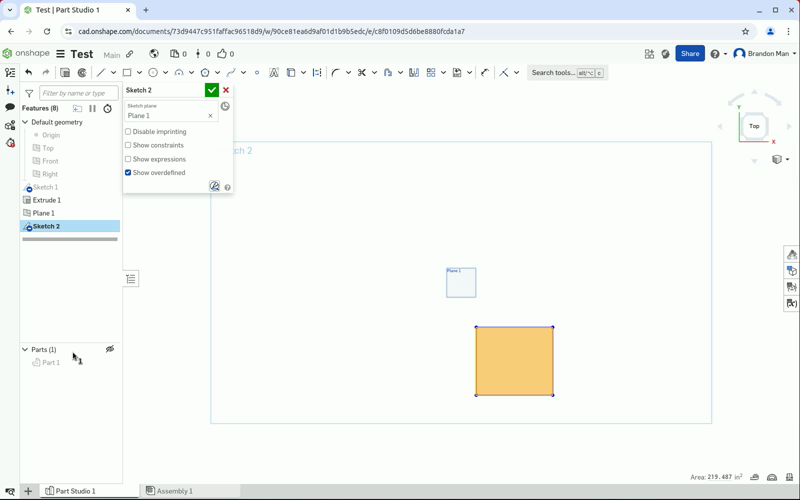
key(shift+y)
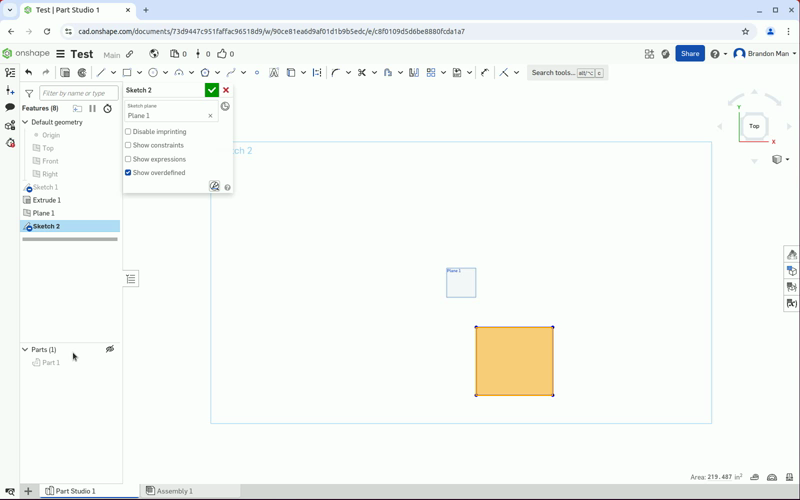
key(shift+e)
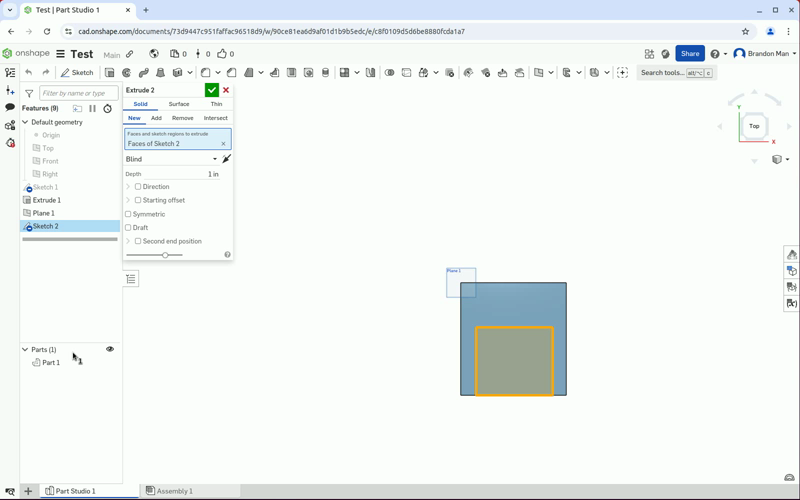
mouse_move(143, 106)
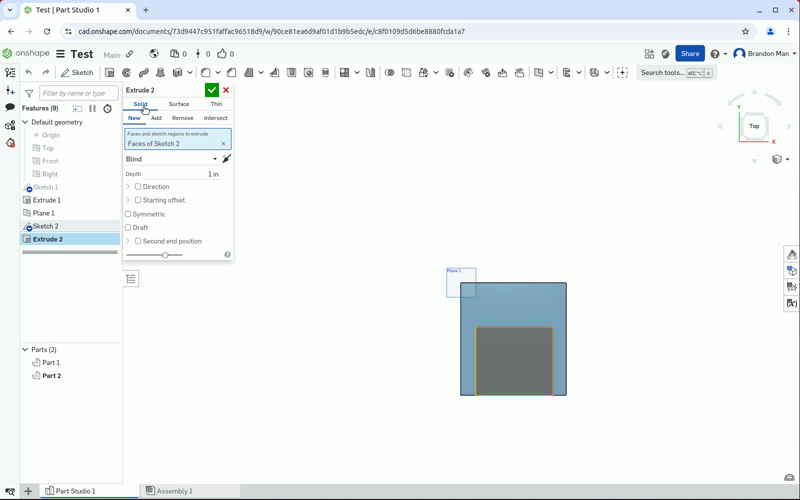
click(143, 106)
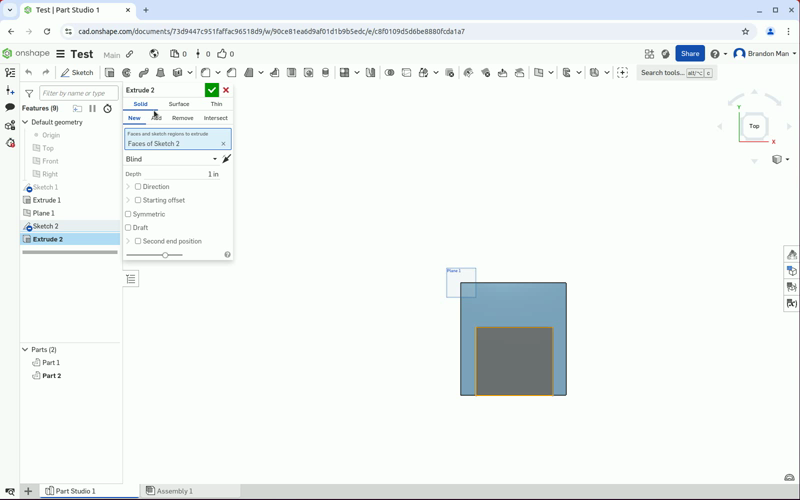
mouse_move(186, 120)
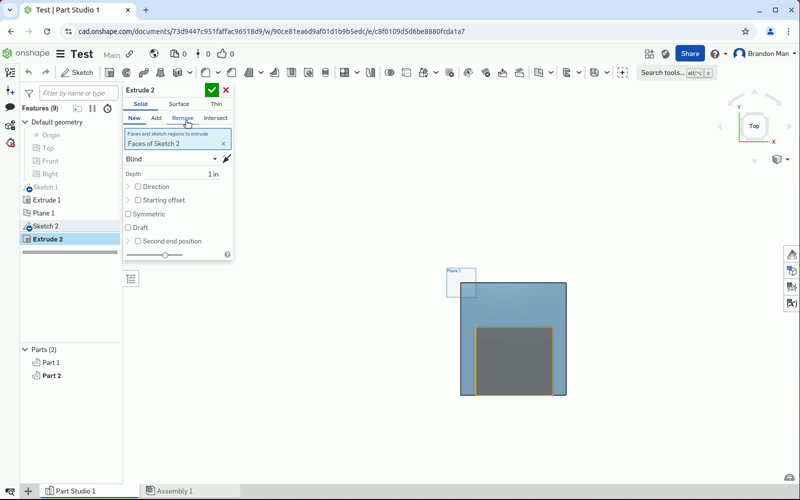
click(186, 120)
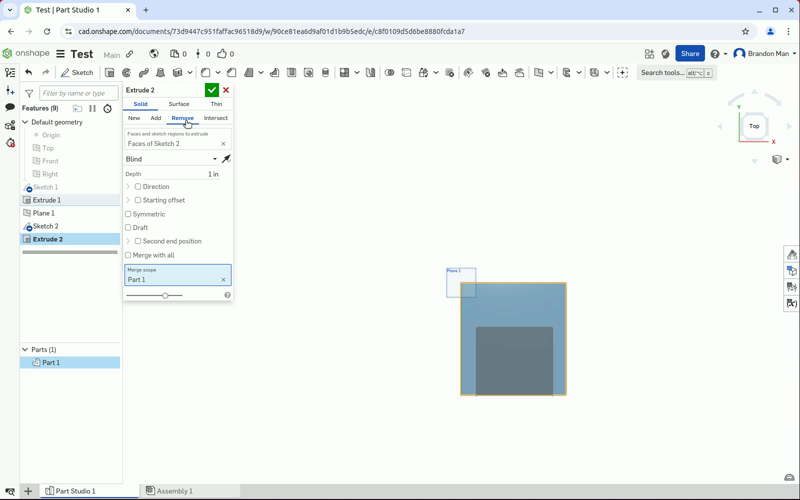
key(tab, 4)
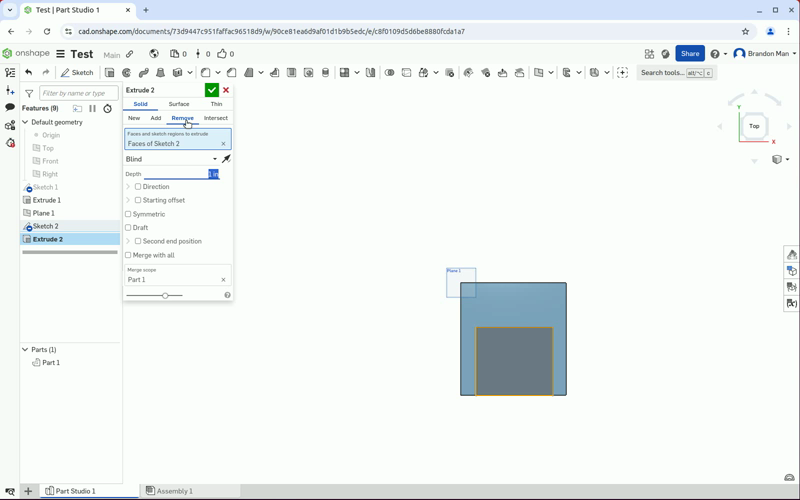
text(15.405)
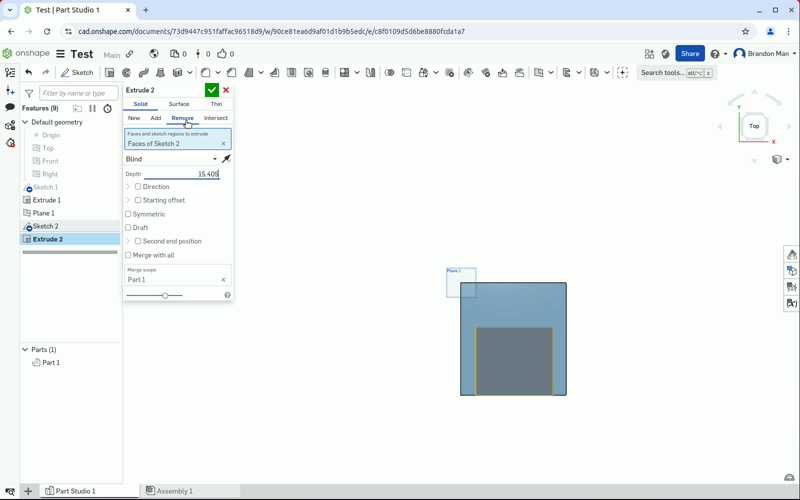
key(tab, 6)
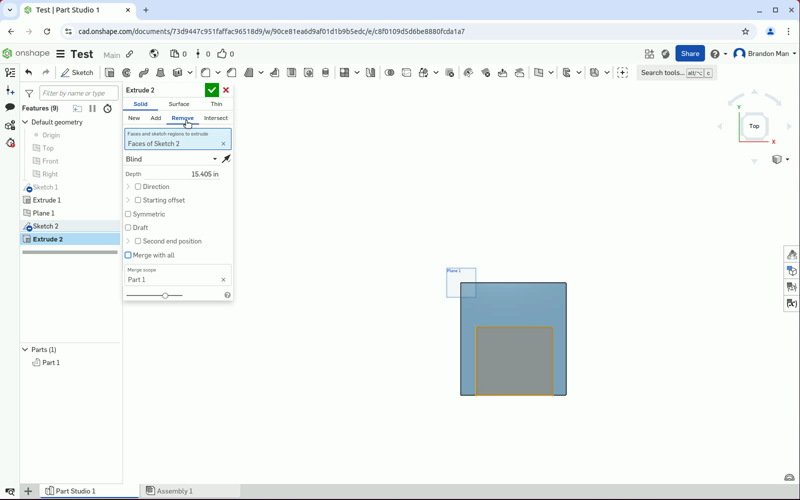
key(space)
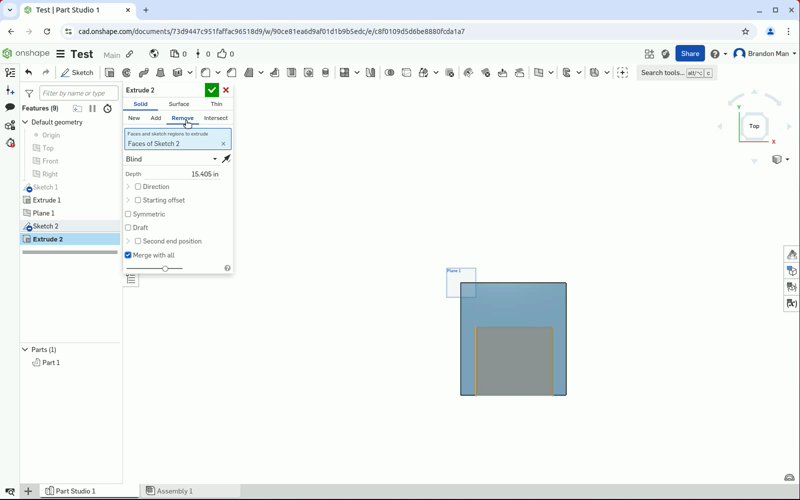
key(enter)
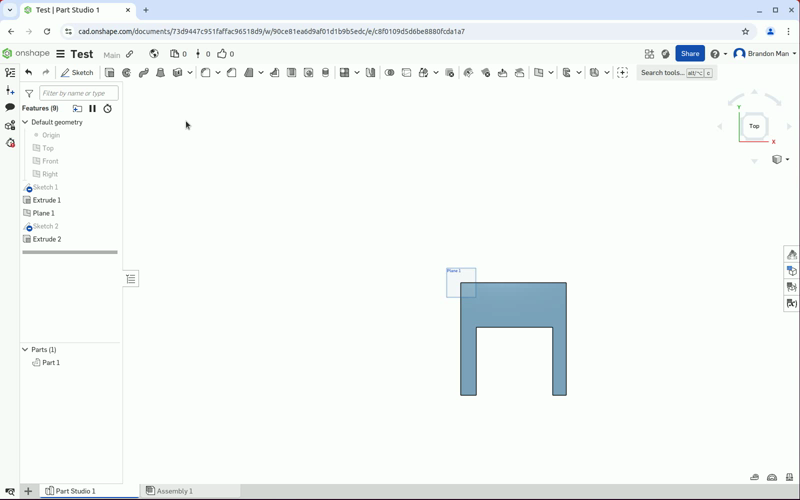
key(shift+h)
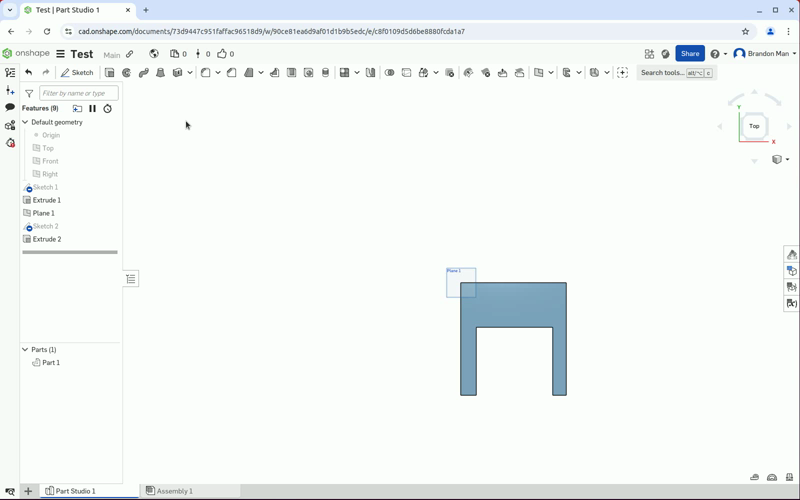
key(shift+h)
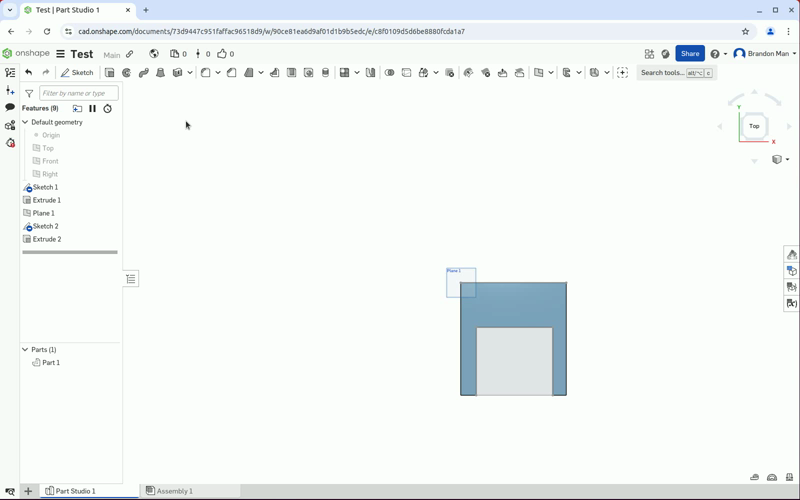
key(shift+7)
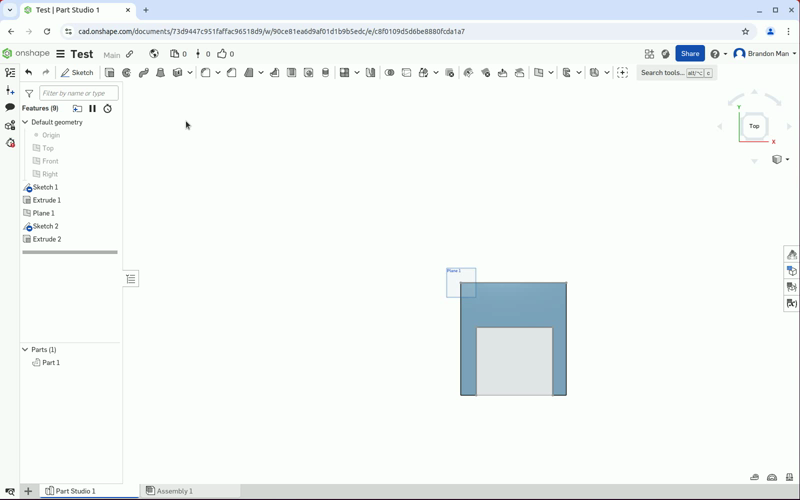
key(up, 3)
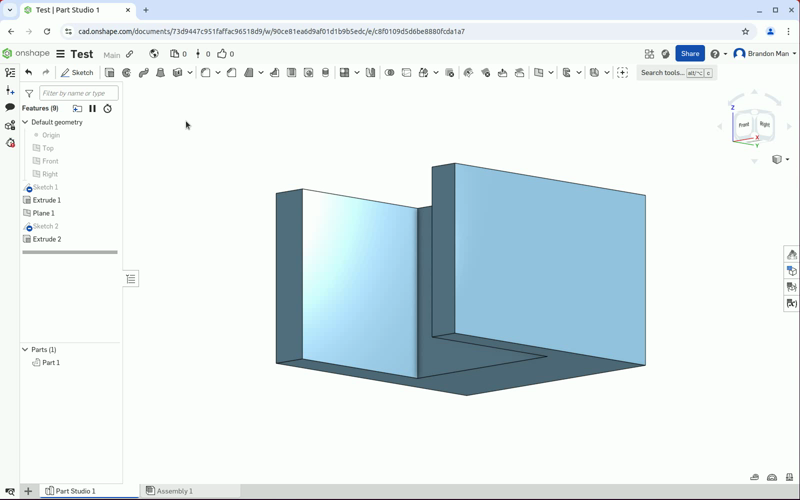
key(left, 3)
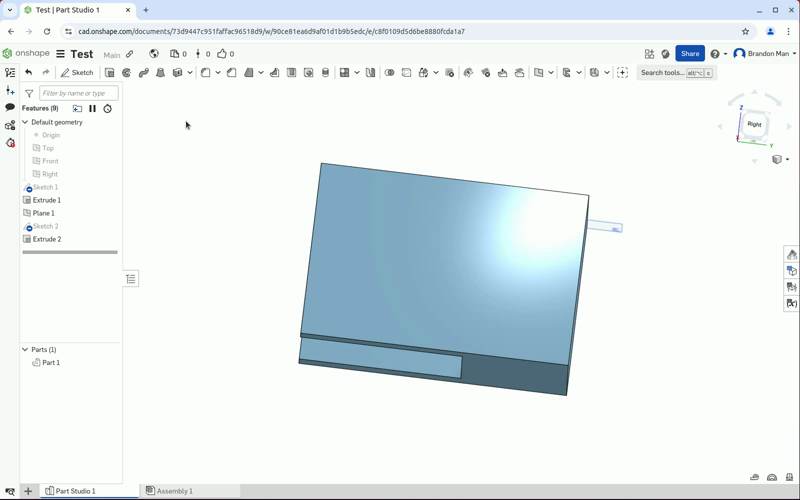
key(right, 3)
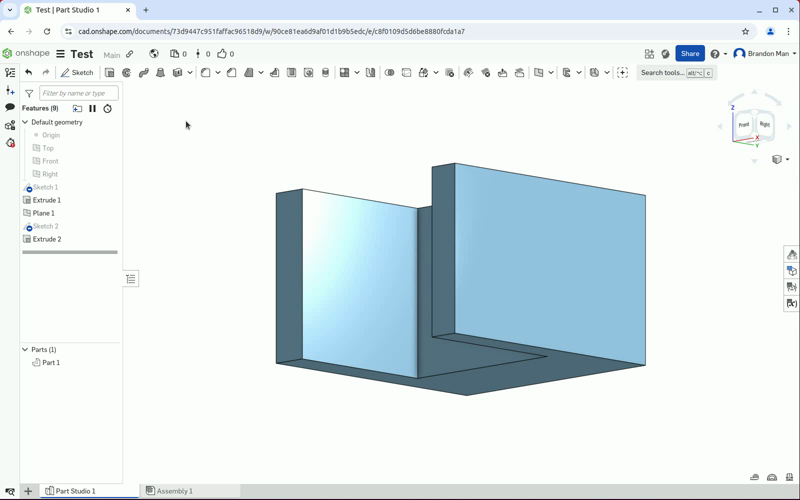
key(down, 3)
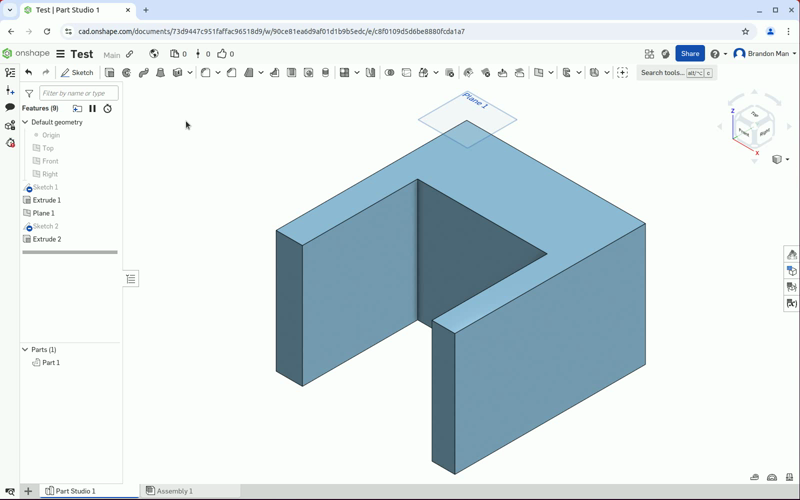
mouse_move(73, 189)
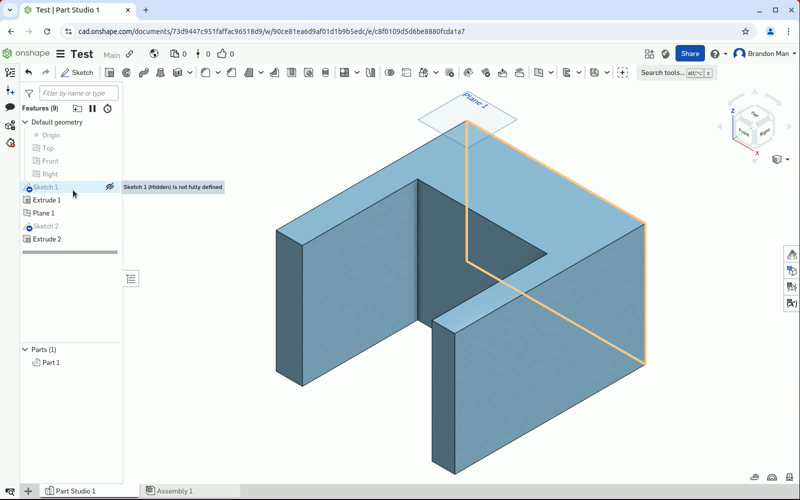
click(73, 189)